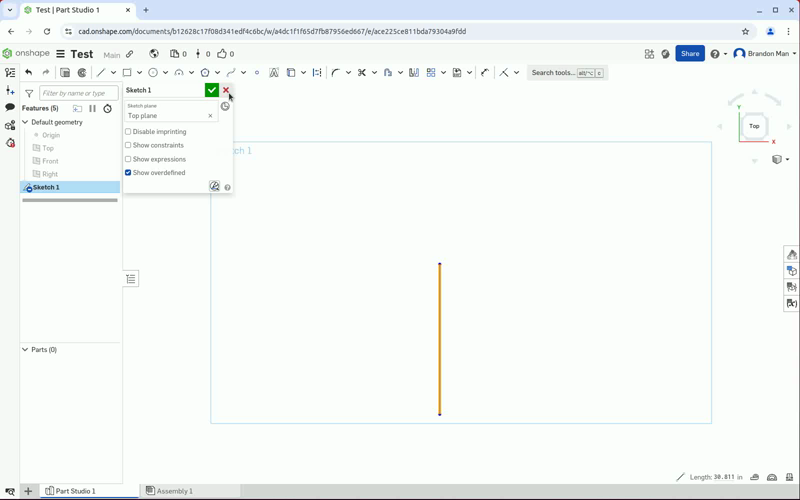
key(shift+h)
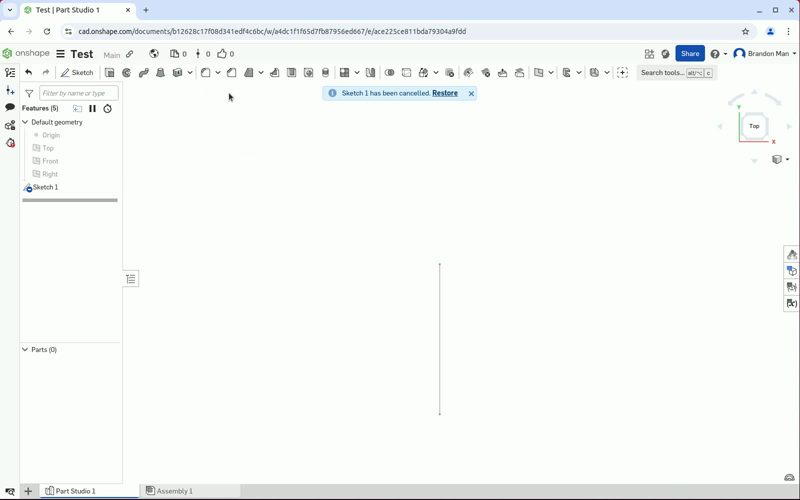
key(shift+s)
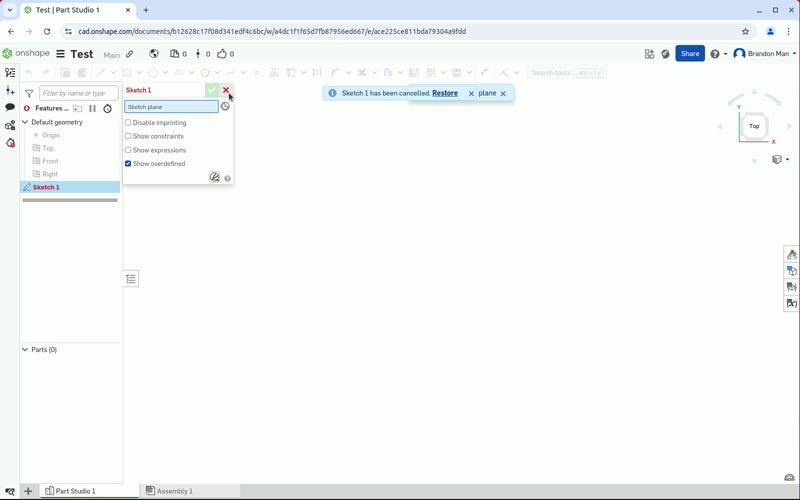
mouse_move(73, 150)
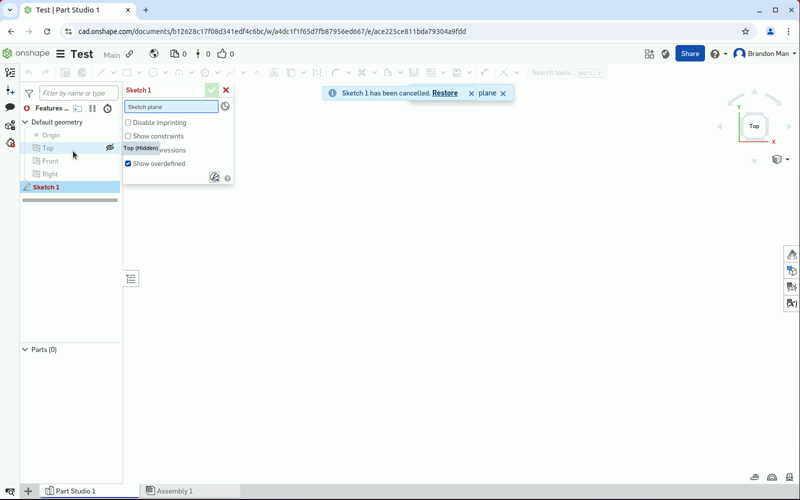
click(73, 150)
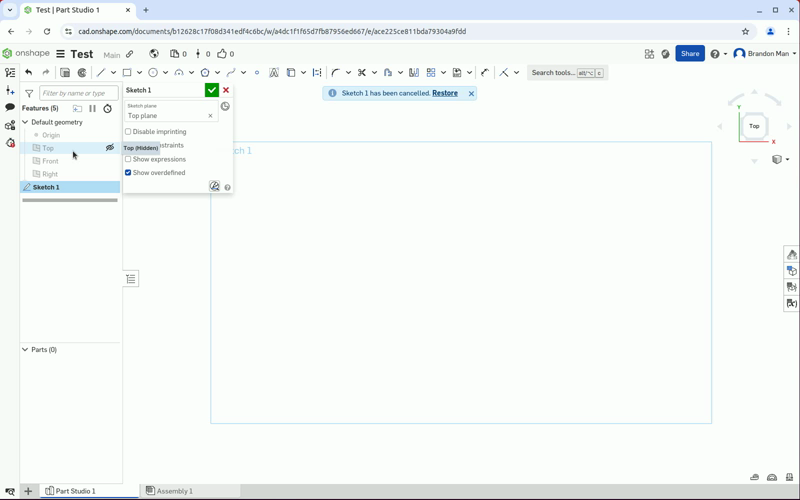
mouse_move(73, 352)
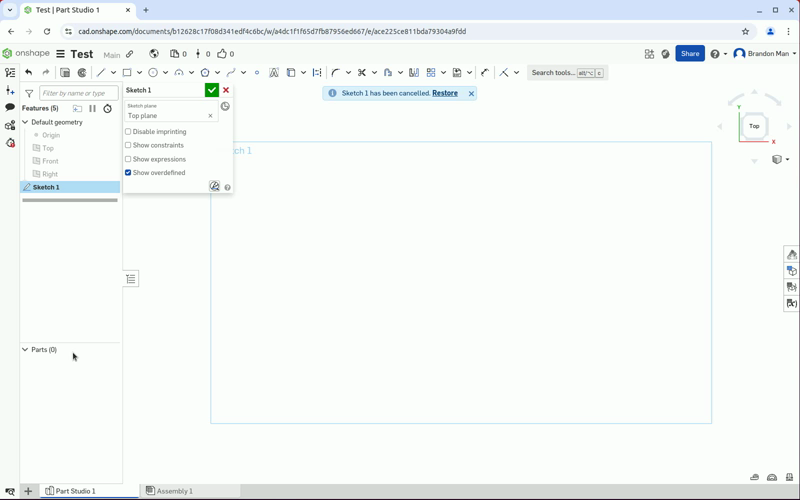
key(y)
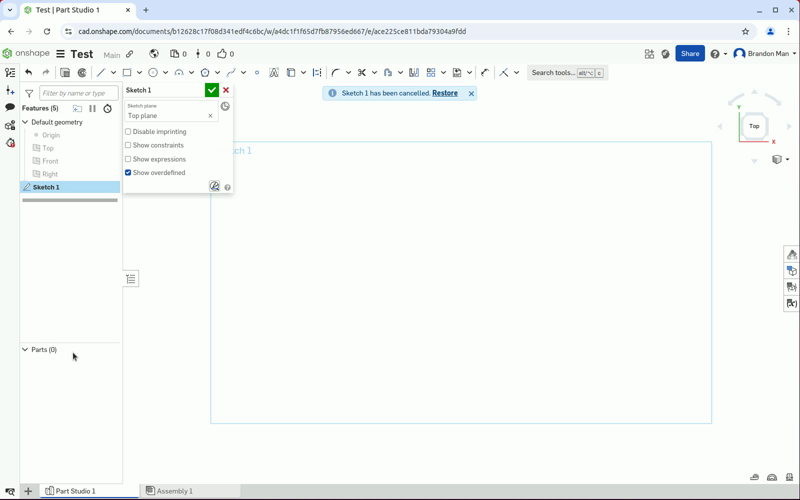
key(l)
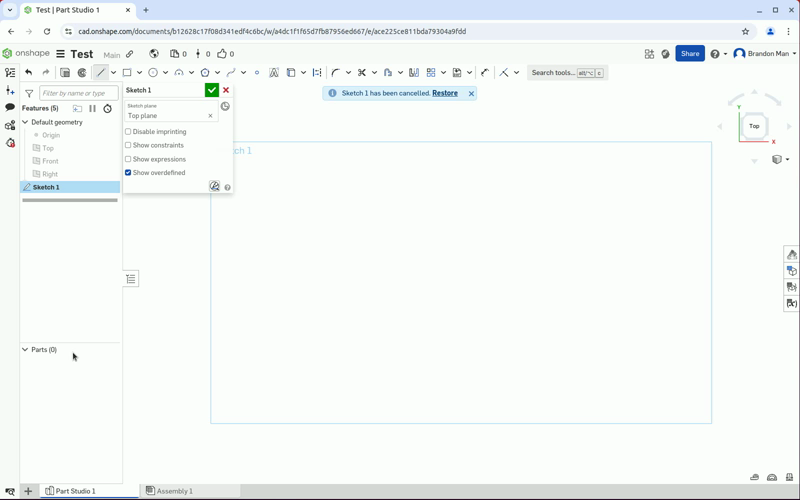
key_down(shift)
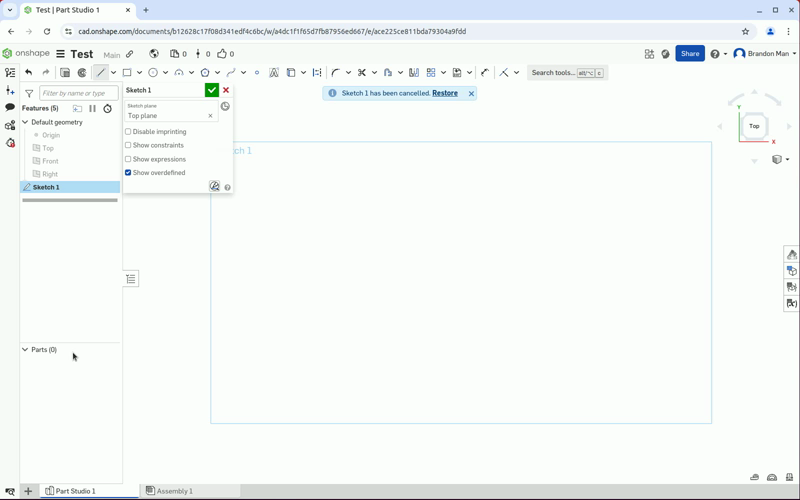
mouse_move(349, 282)
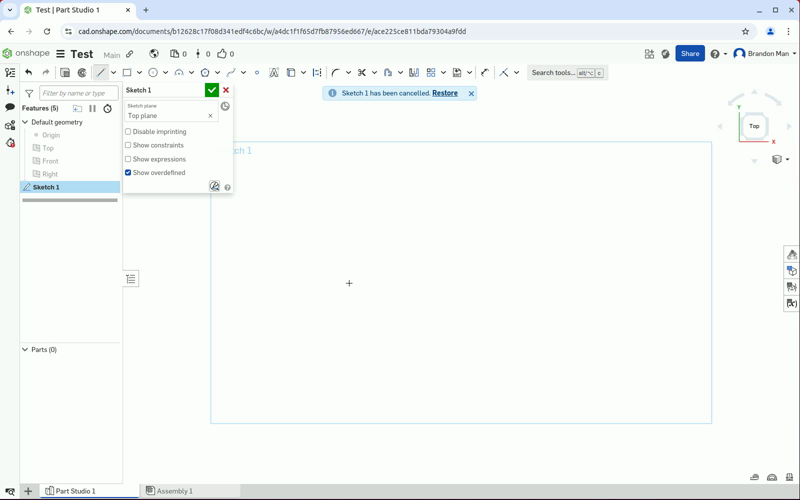
click(349, 282)
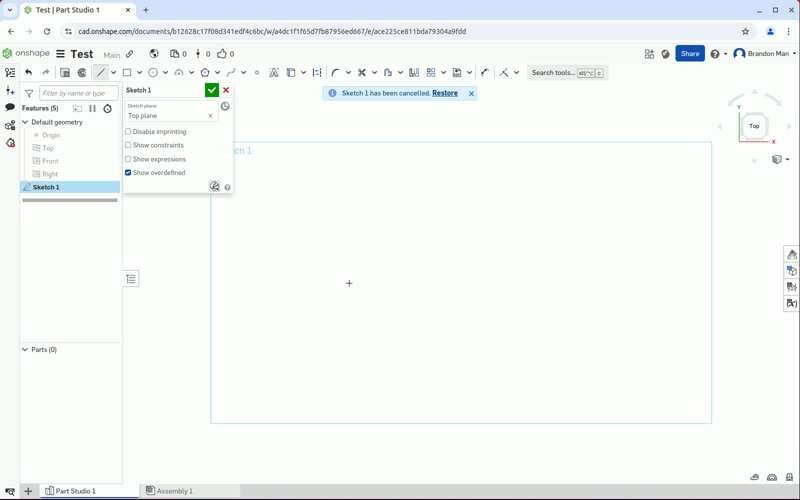
key_up(shift)
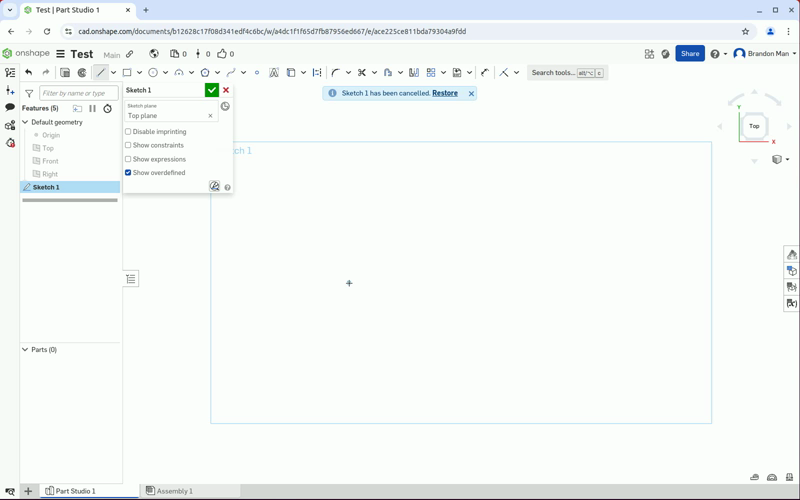
key_down(shift)
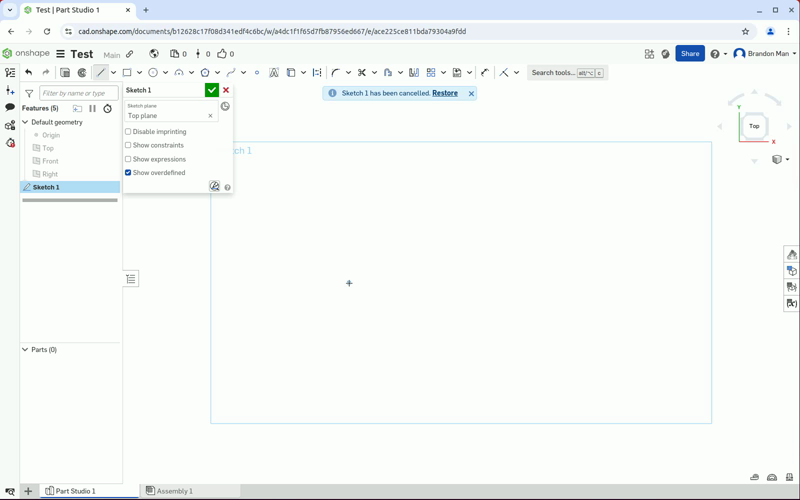
mouse_move(405, 378)
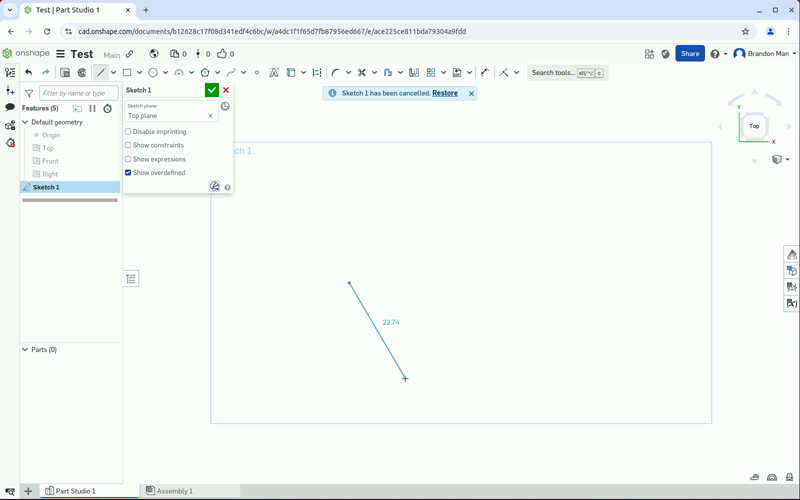
click(405, 378)
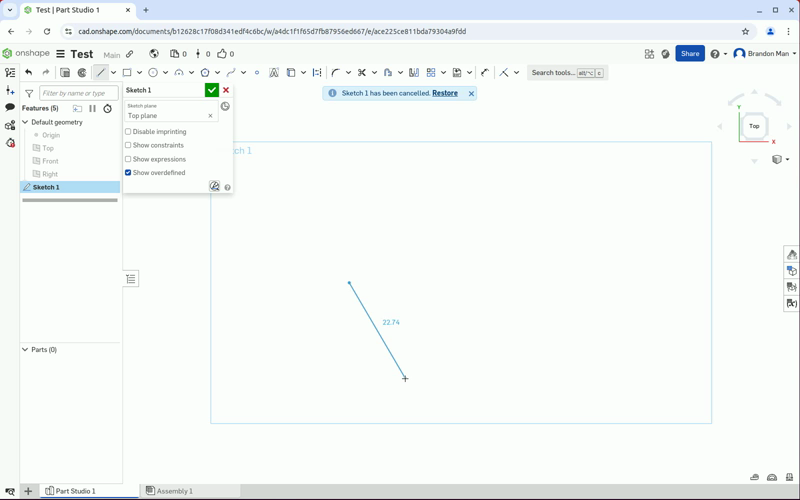
key_up(shift)
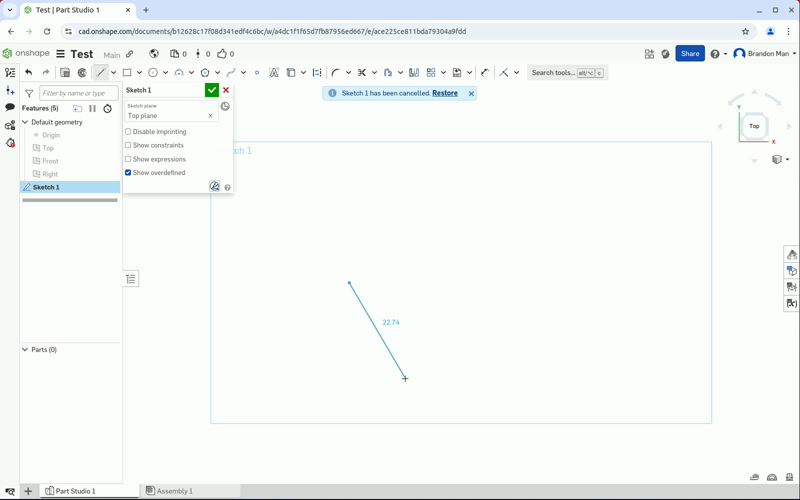
key_down(shift)
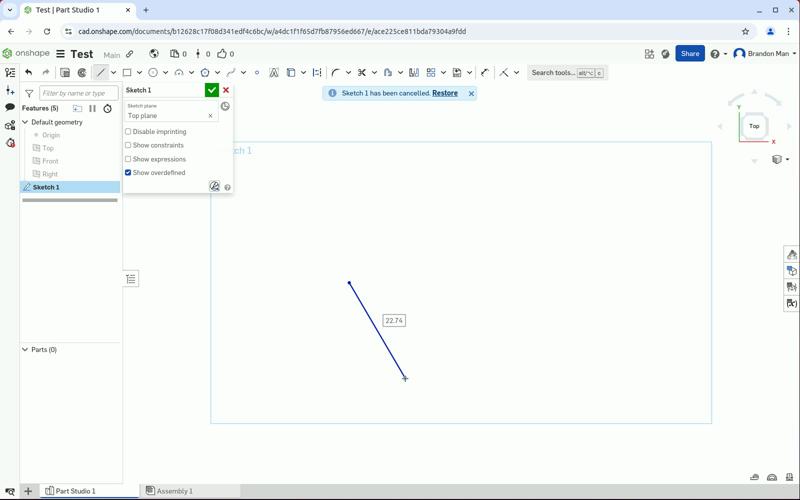
mouse_move(514, 378)
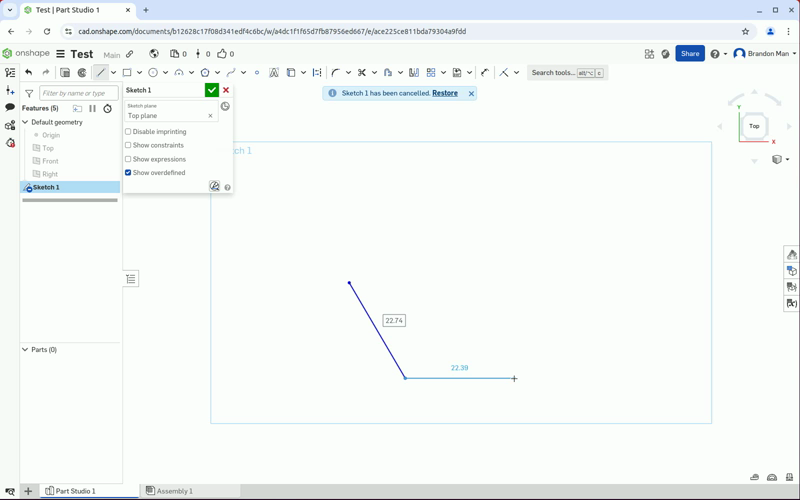
click(514, 378)
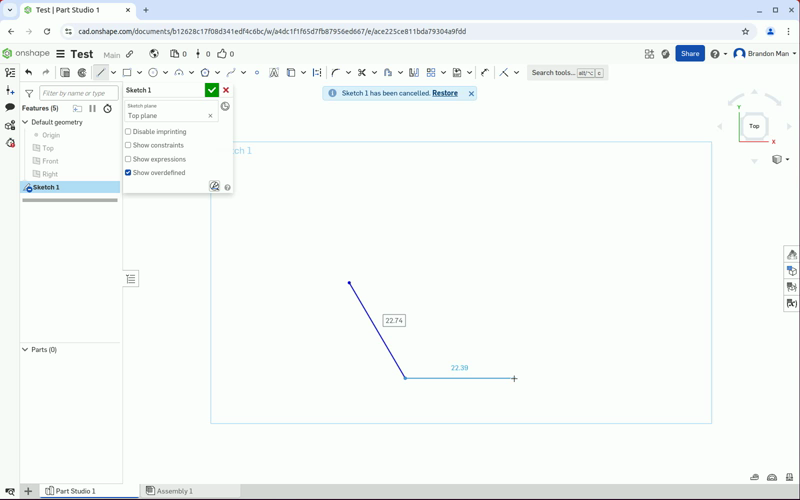
key_up(shift)
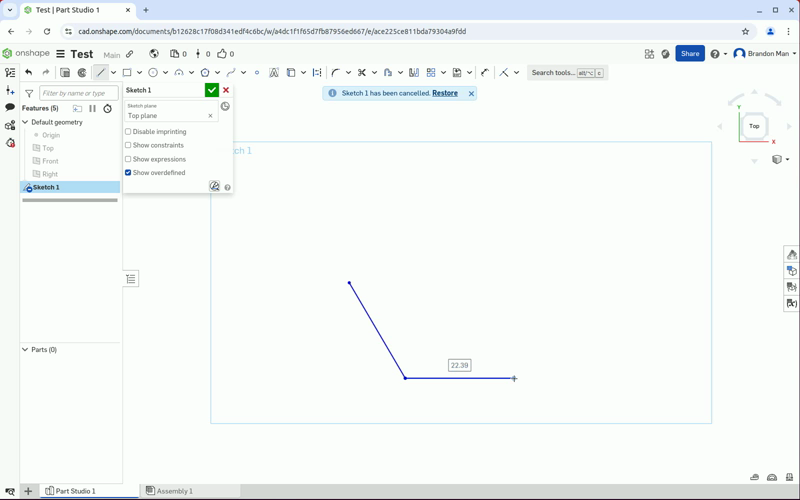
key_down(shift)
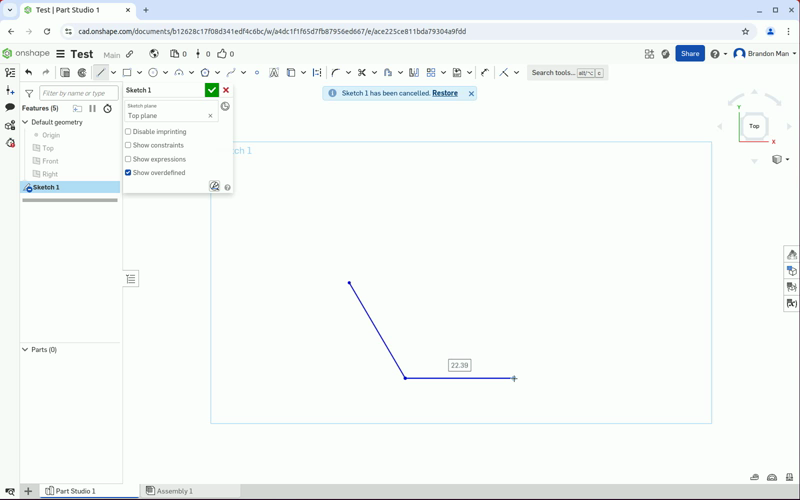
mouse_move(569, 282)
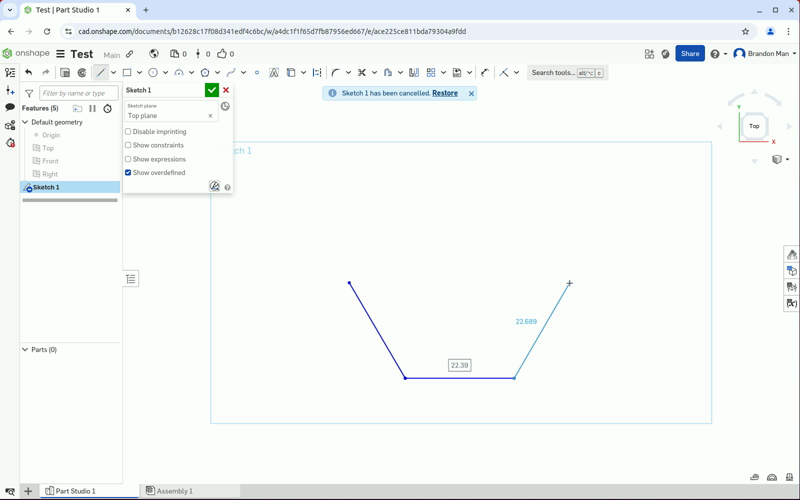
click(569, 282)
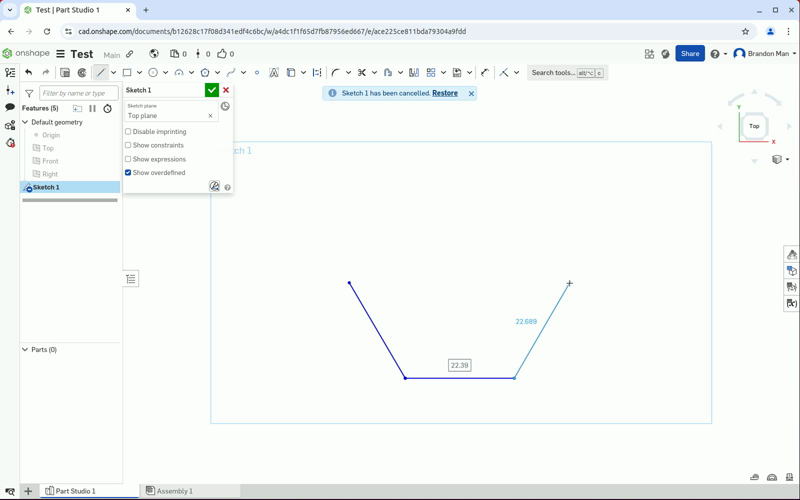
key_up(shift)
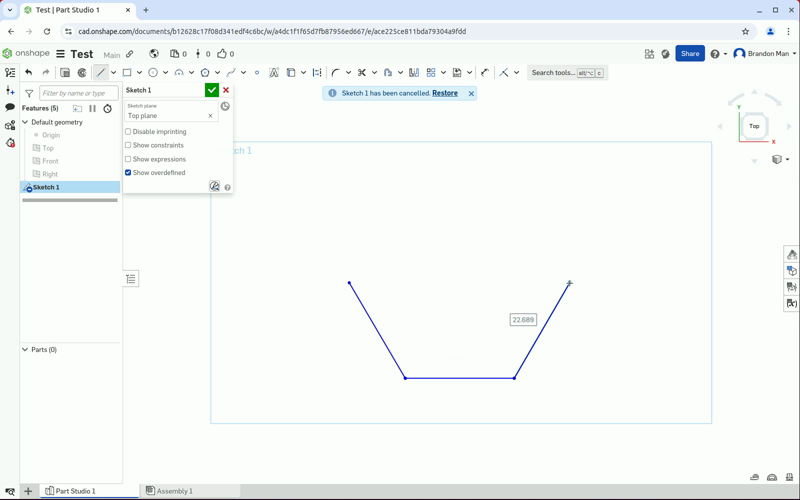
key_down(shift)
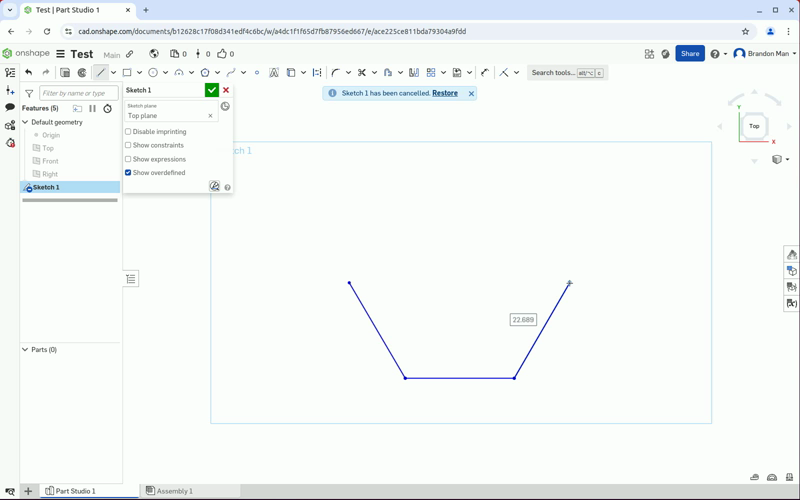
mouse_move(514, 187)
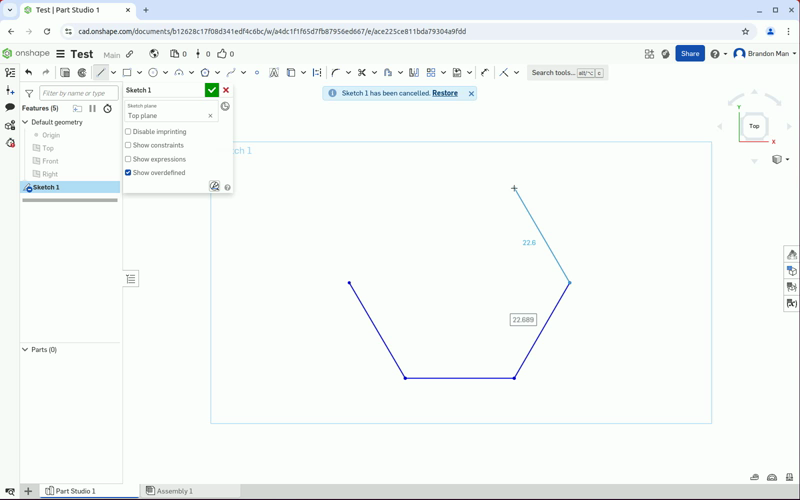
click(514, 187)
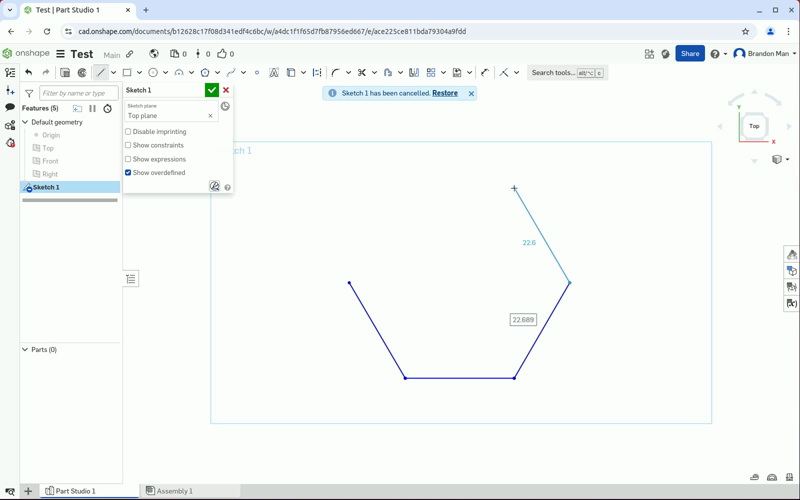
key_up(shift)
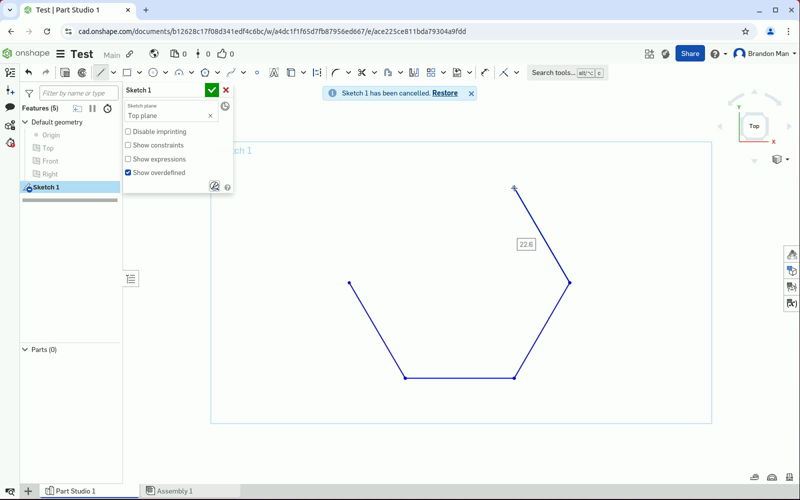
key_down(shift)
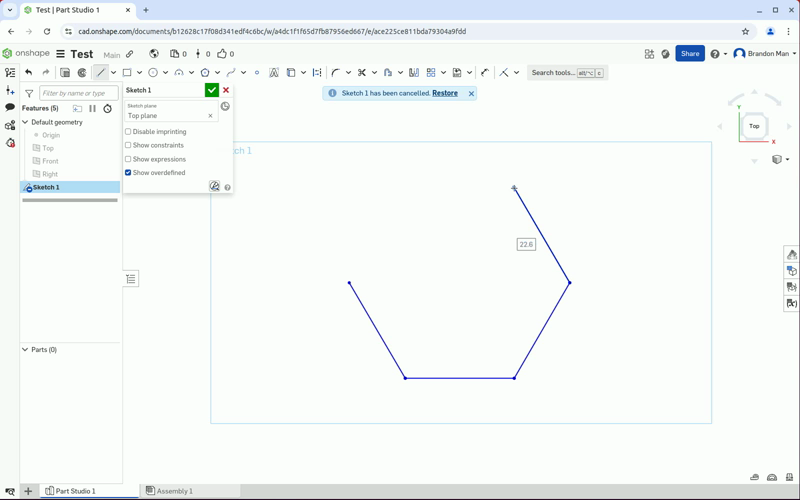
mouse_move(405, 187)
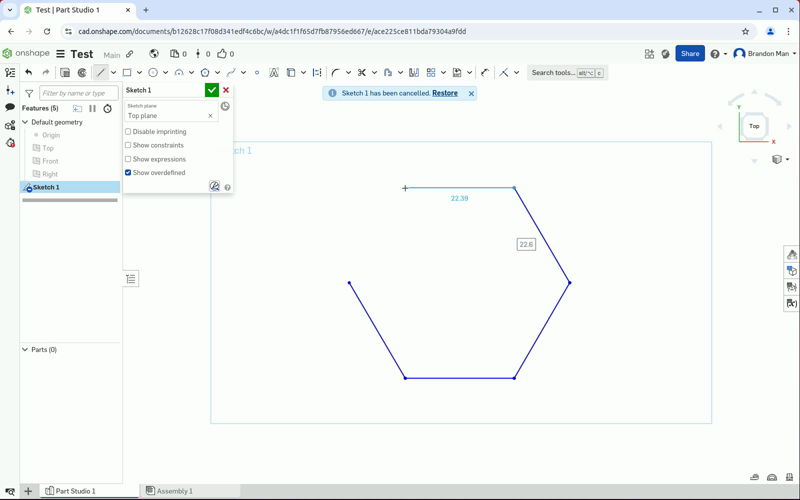
click(405, 187)
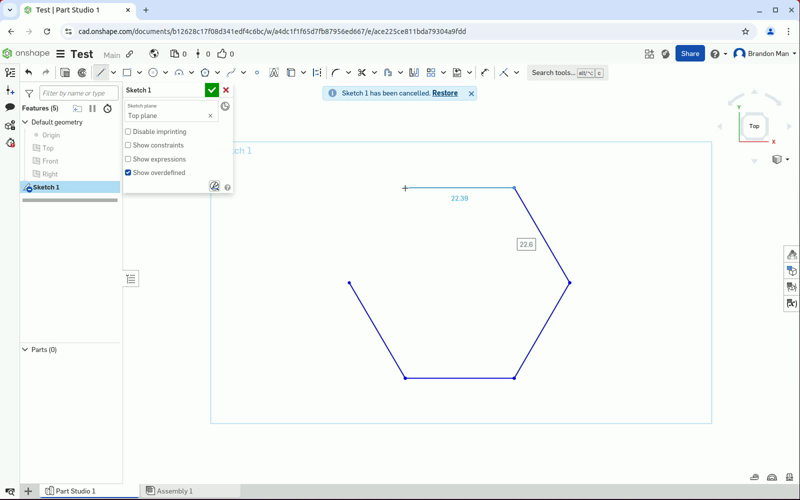
key_up(shift)
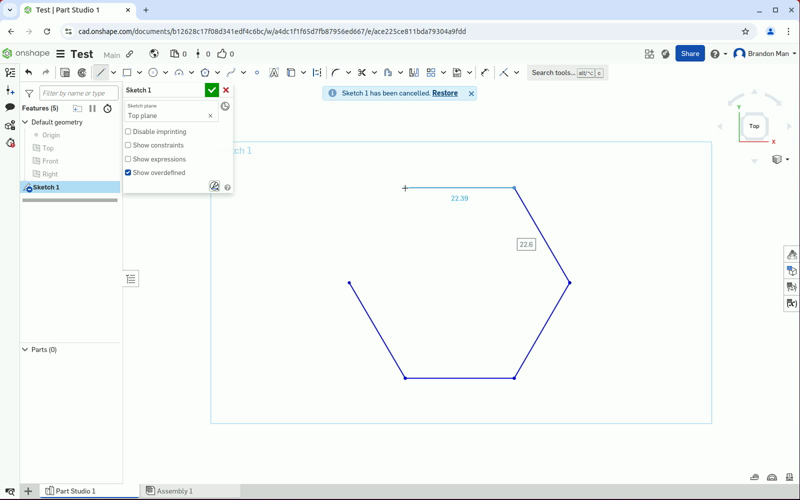
key_down(shift)
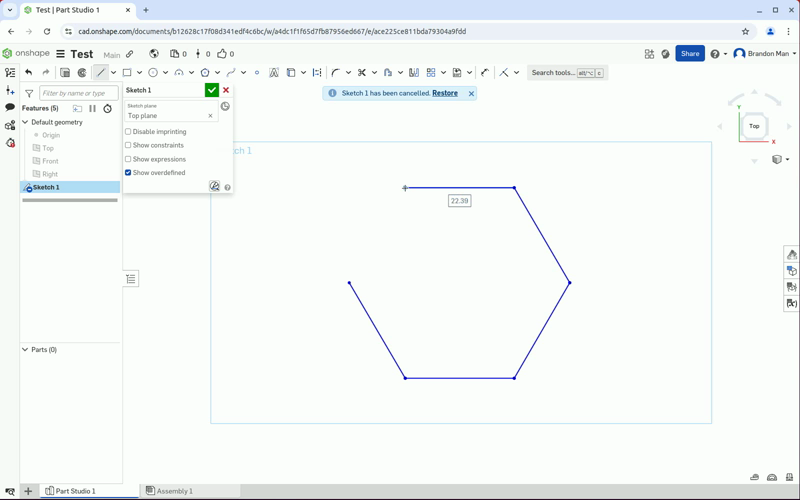
mouse_move(349, 282)
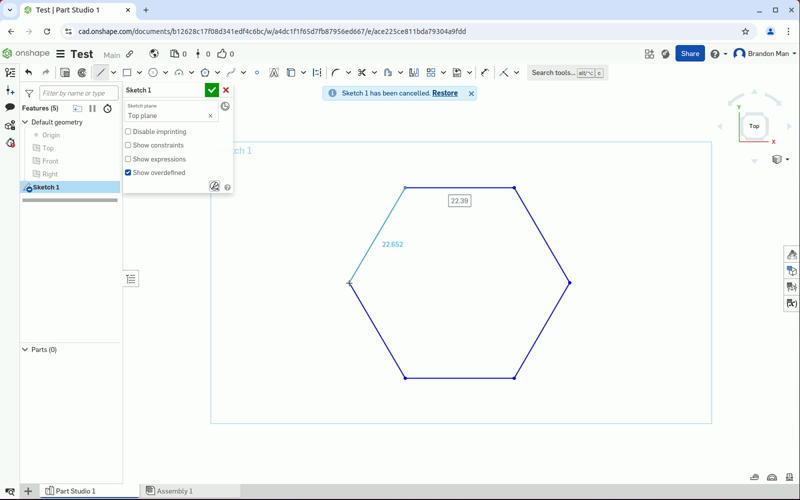
key_up(shift)
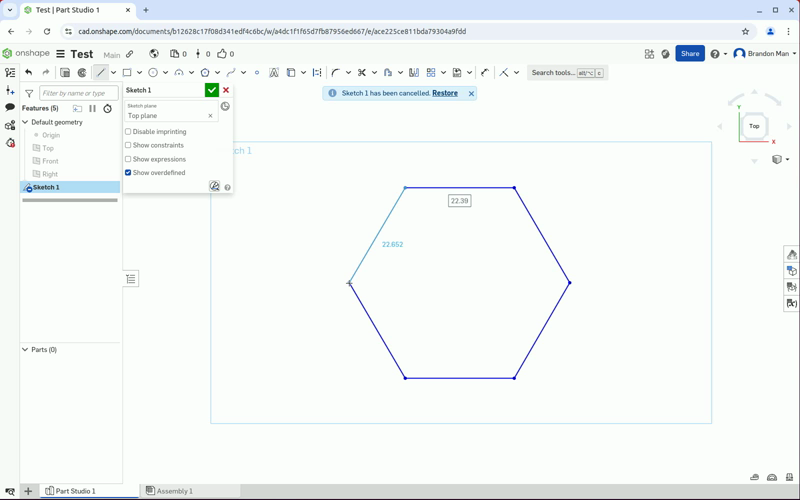
click(349, 282)
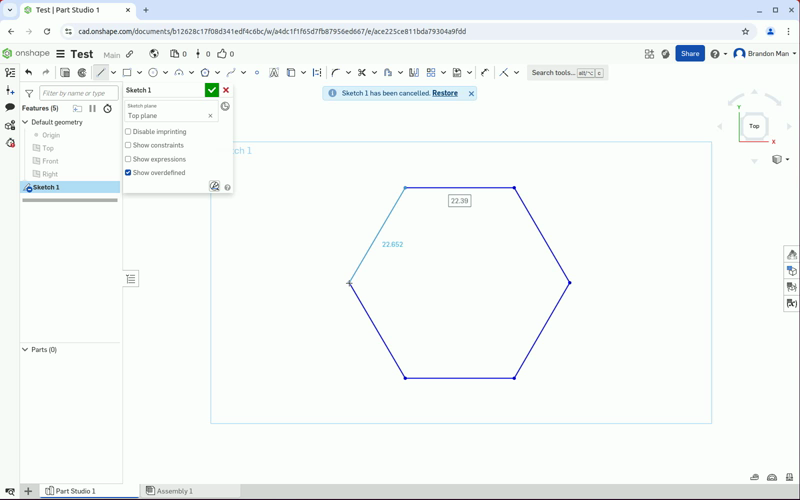
key(esc)
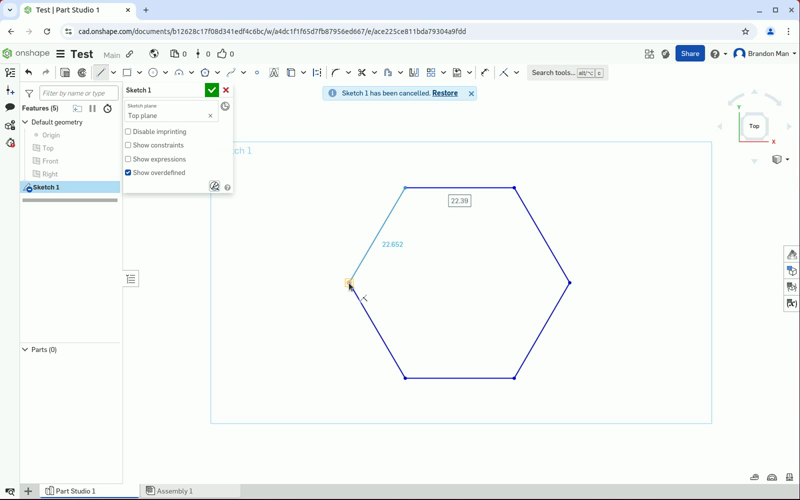
mouse_move(521, 278)
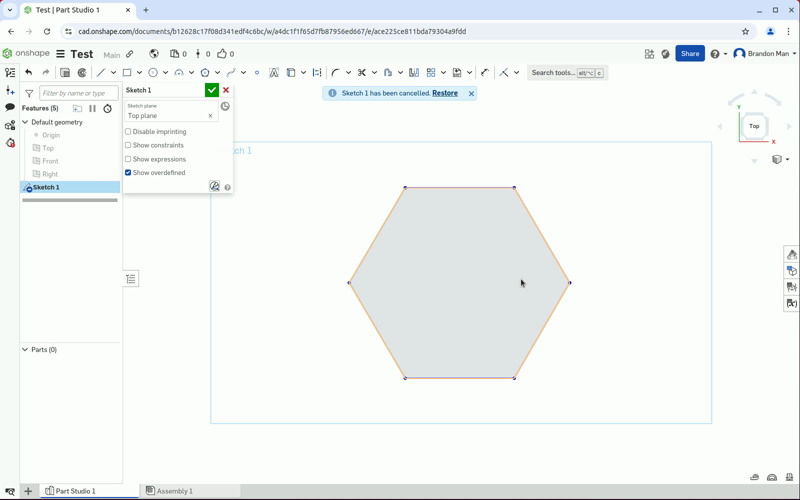
click(521, 278)
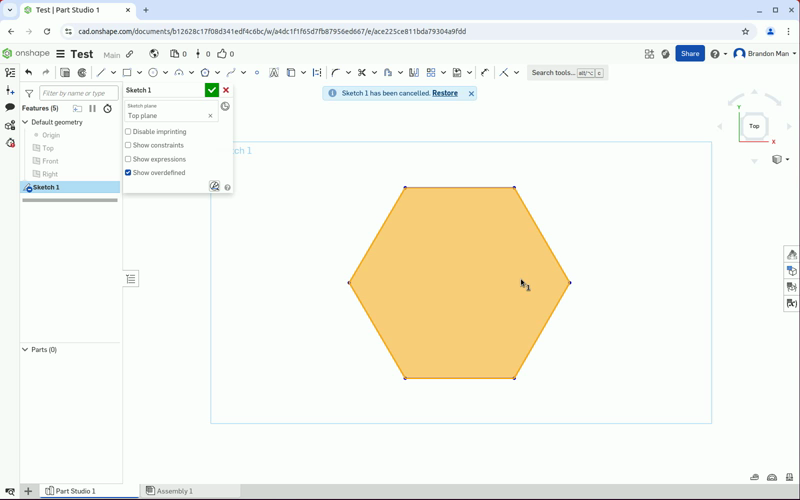
mouse_move(73, 352)
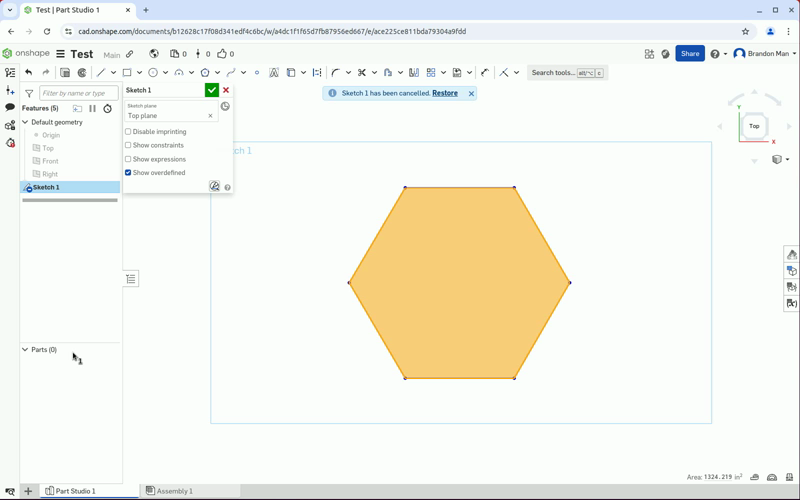
key(shift+y)
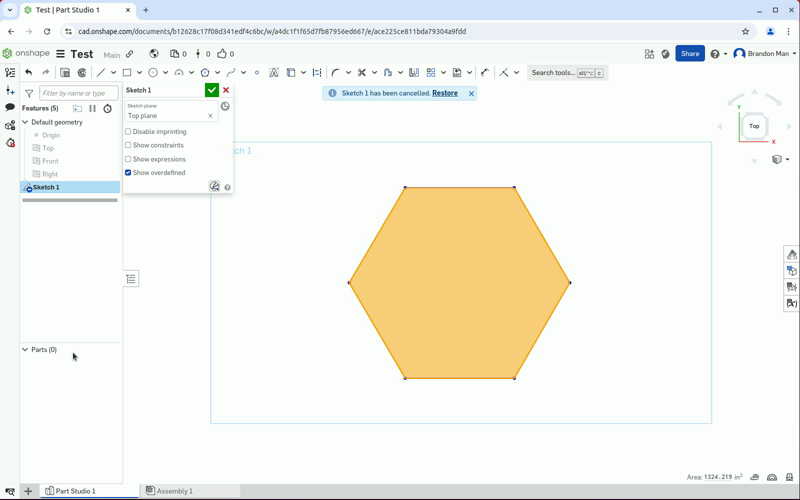
key(shift+e)
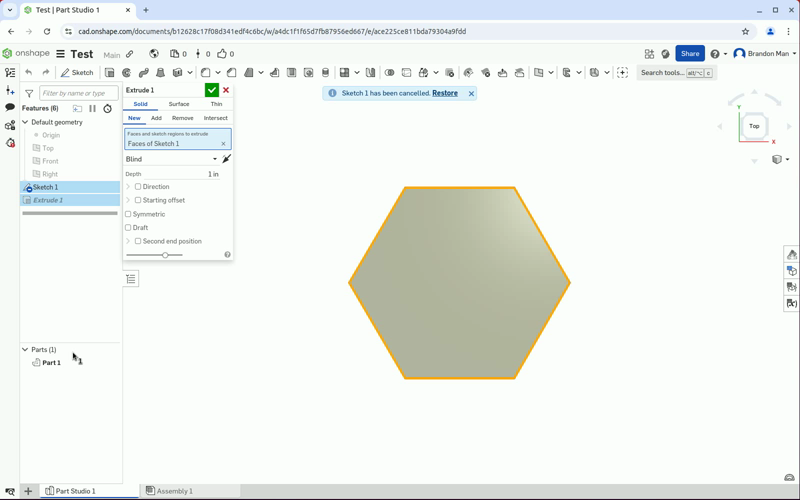
mouse_move(143, 106)
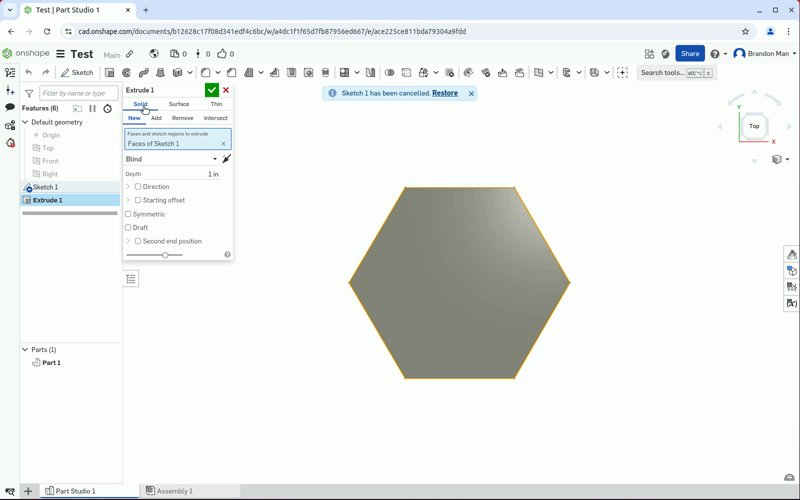
click(143, 106)
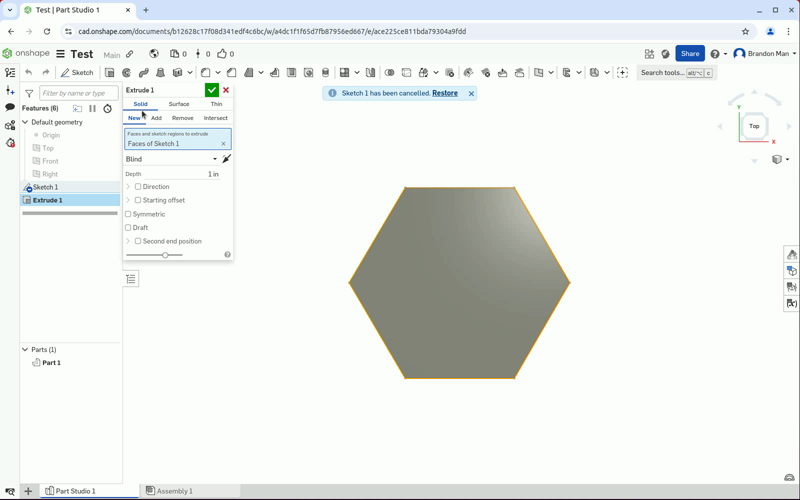
mouse_move(137, 120)
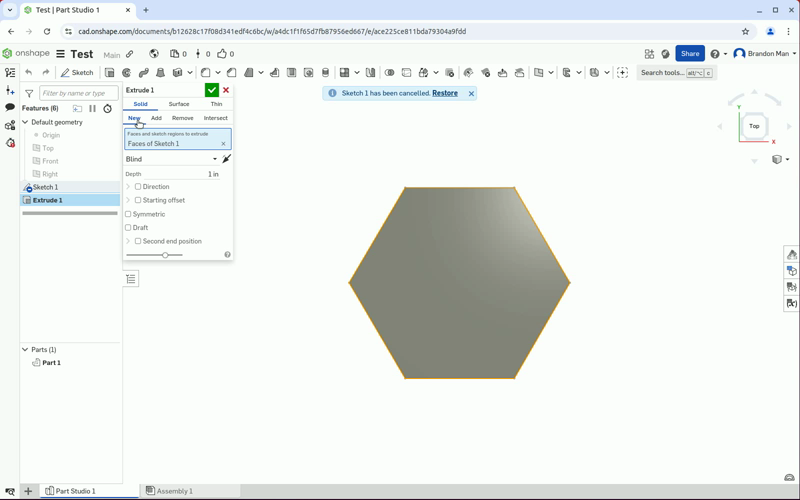
click(137, 120)
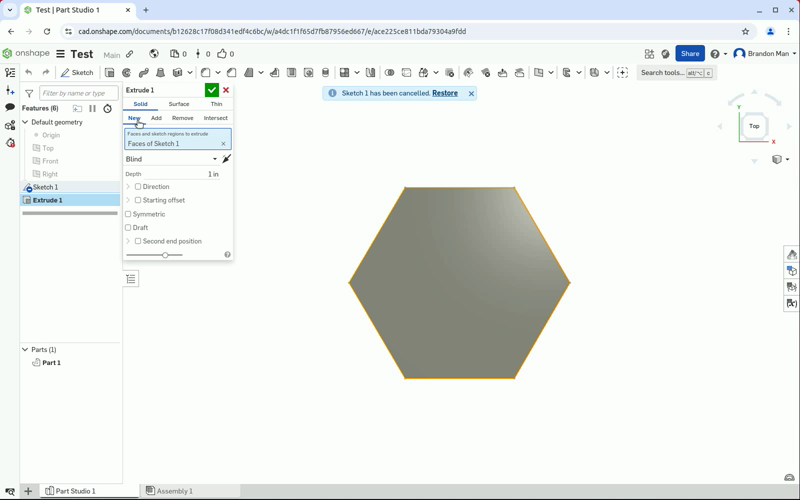
key(tab, 4)
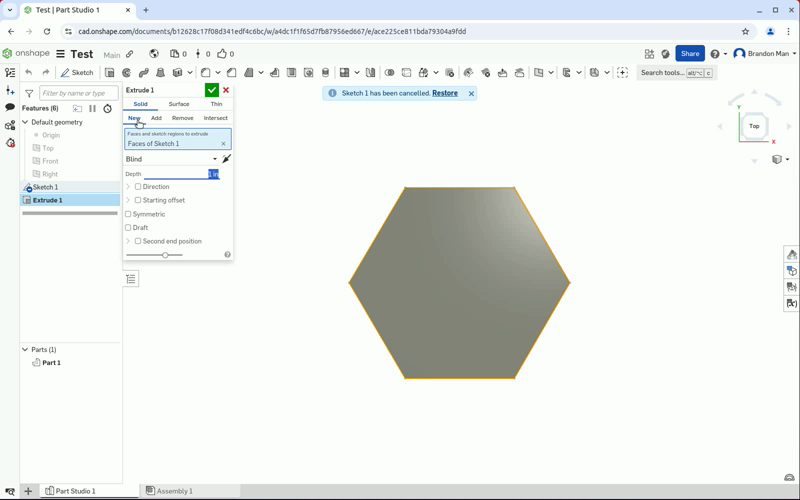
text(15.405)
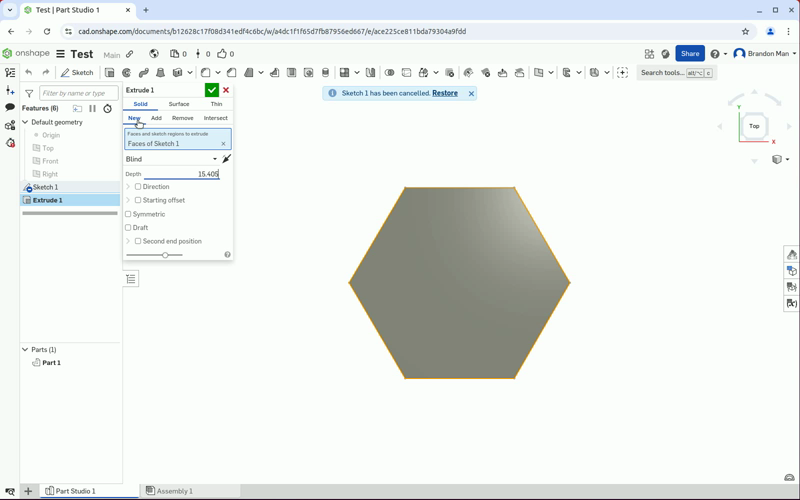
key(enter)
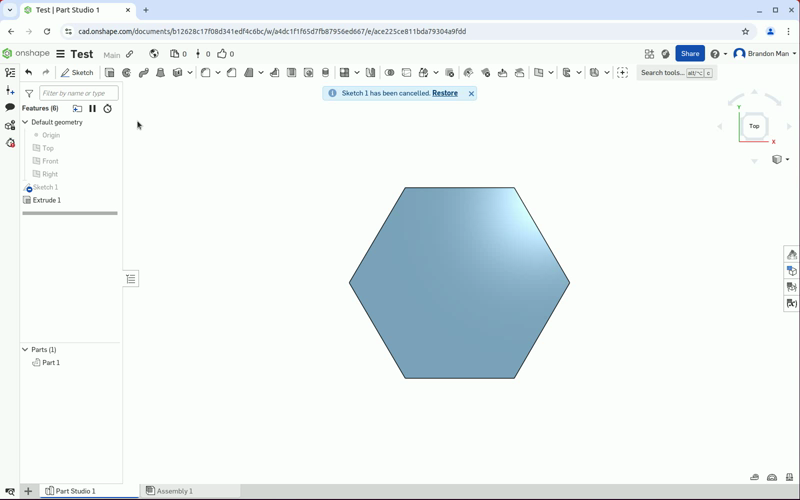
key(shift+h)
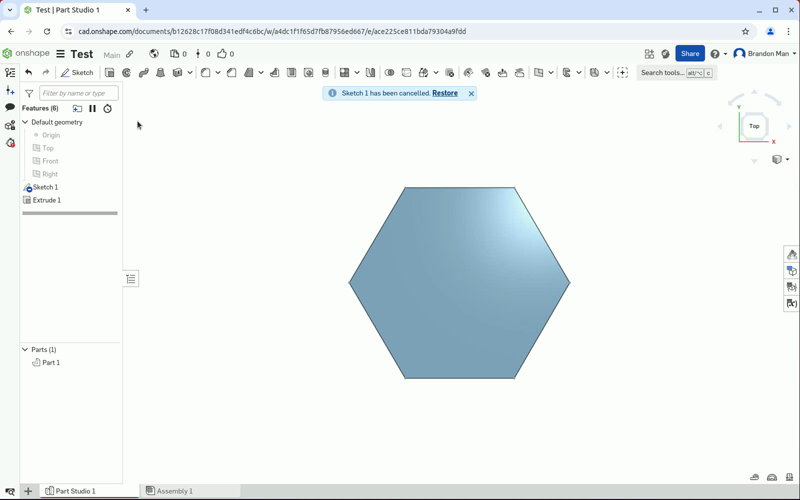
key(shift+h)
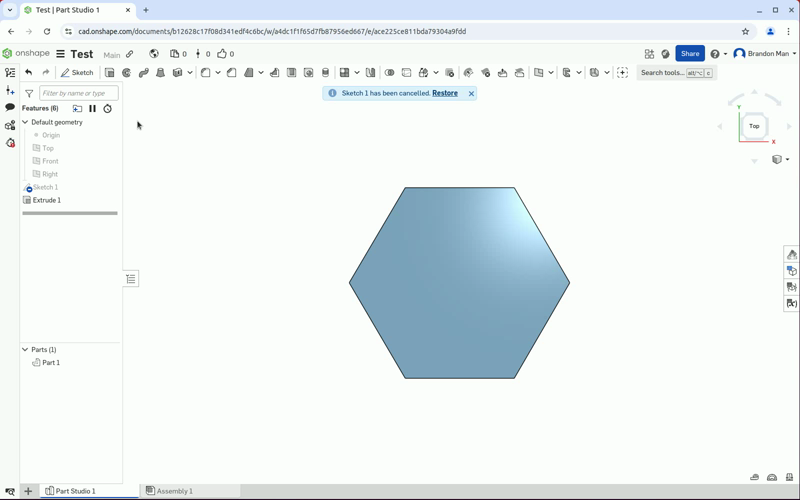
mouse_move(73, 189)
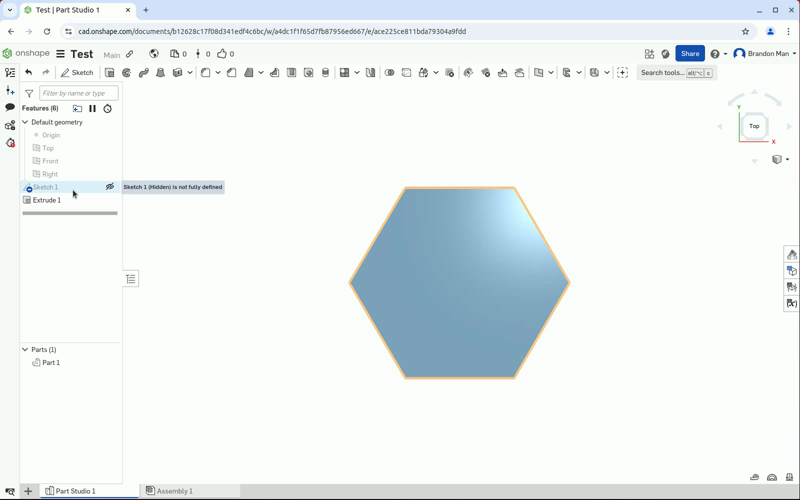
click(73, 189)
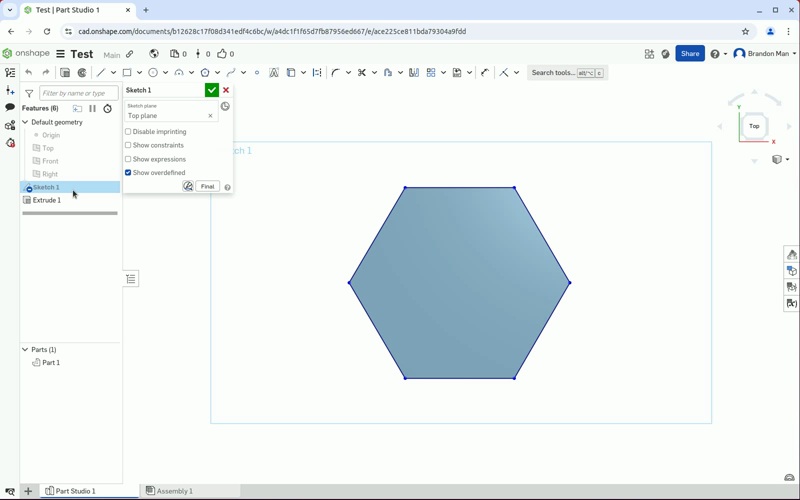
mouse_move(229, 92)
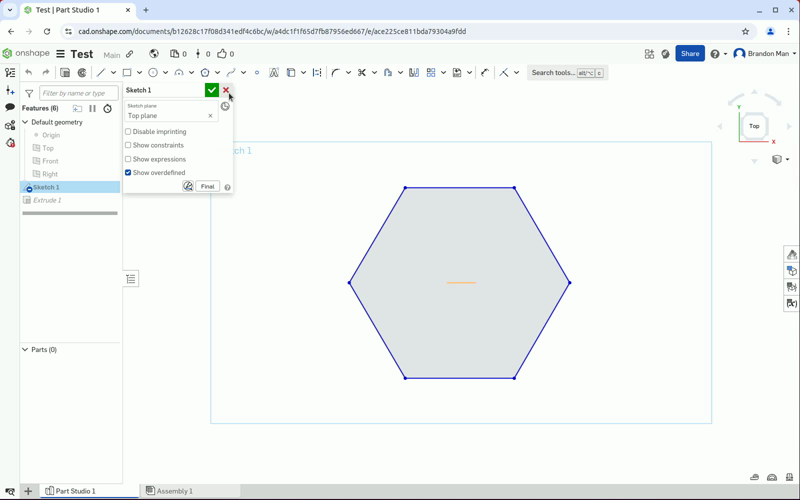
click(229, 92)
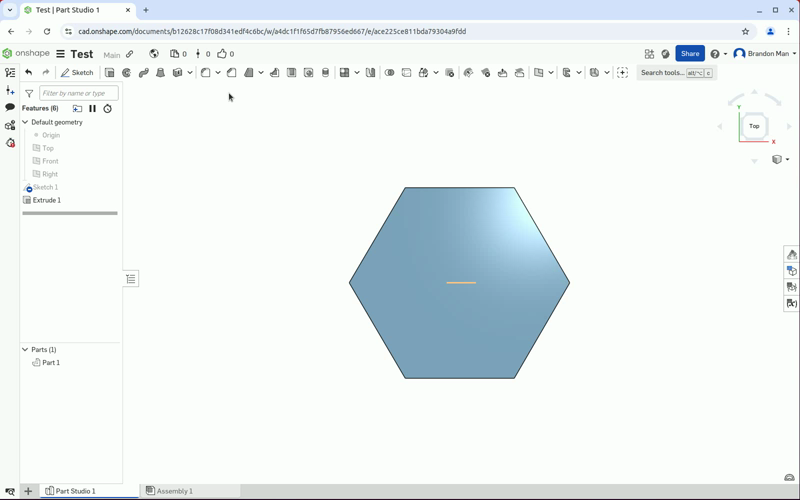
mouse_move(541, 75)
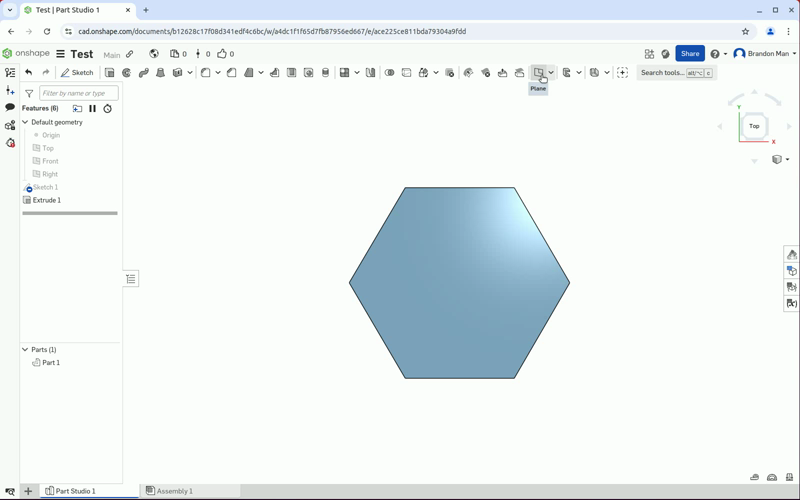
click(541, 75)
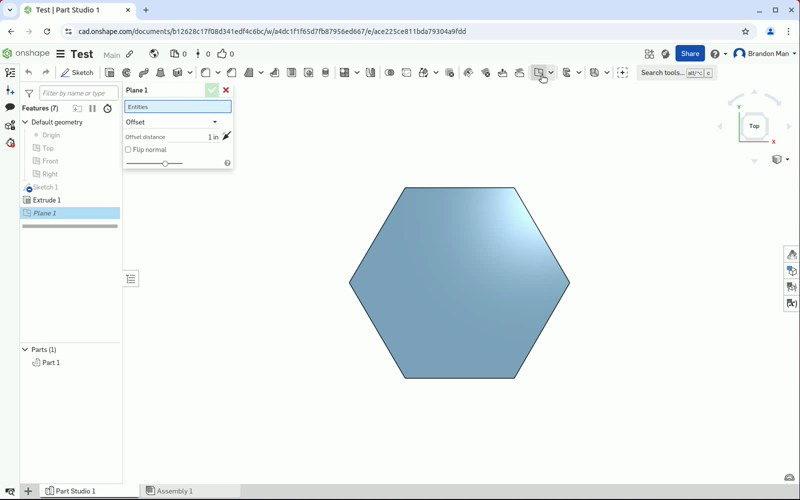
mouse_move(73, 150)
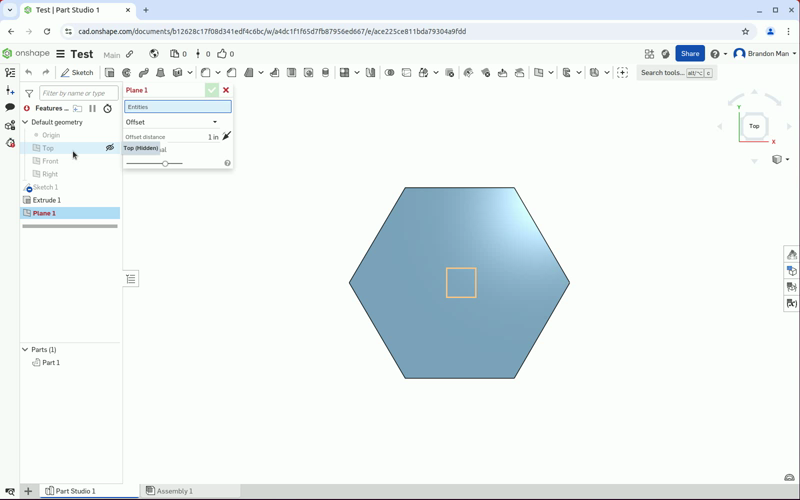
click(73, 150)
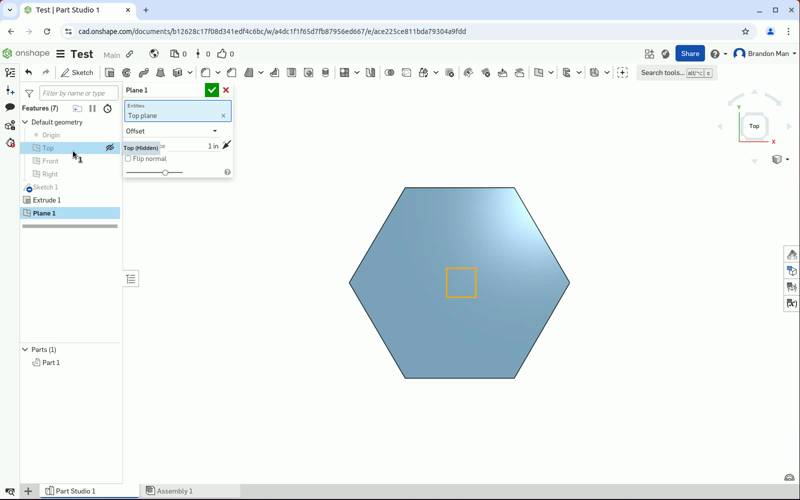
key(tab, 2)
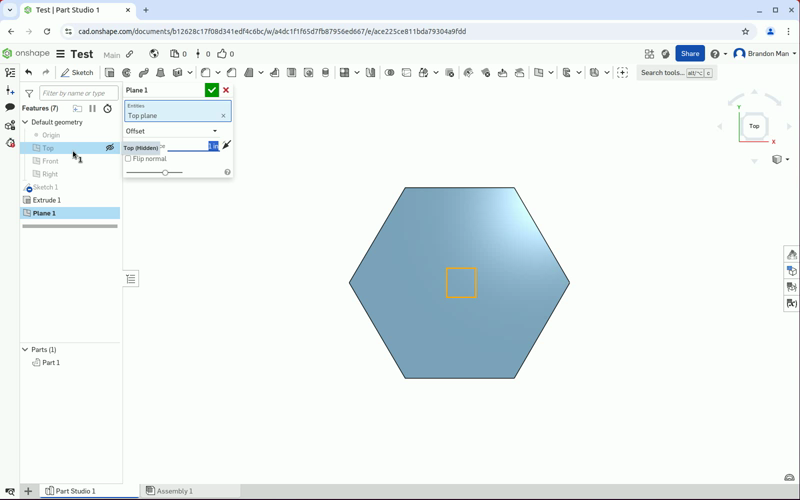
text(15.405)
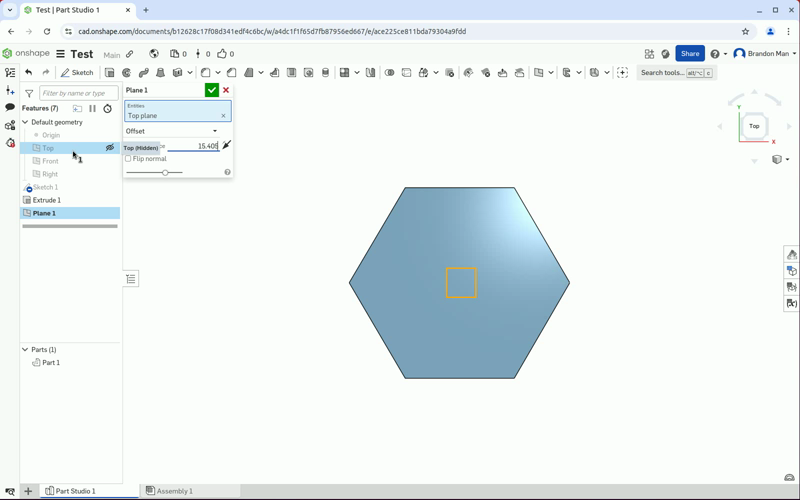
key(enter, 2)
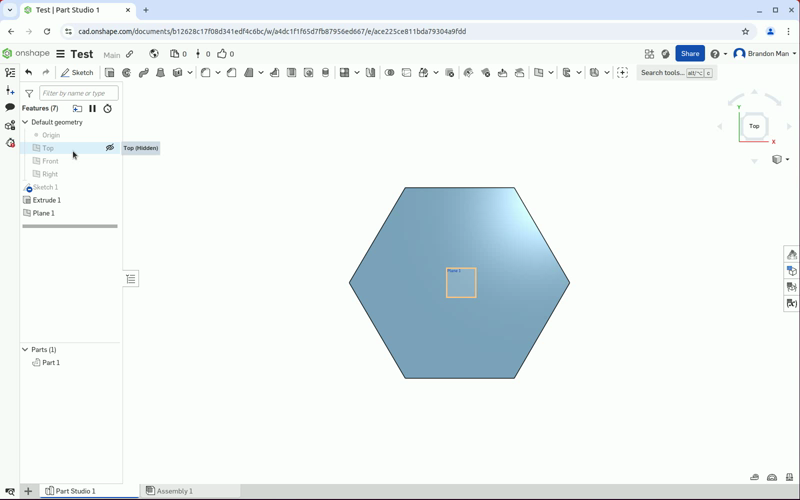
key(shift+s)
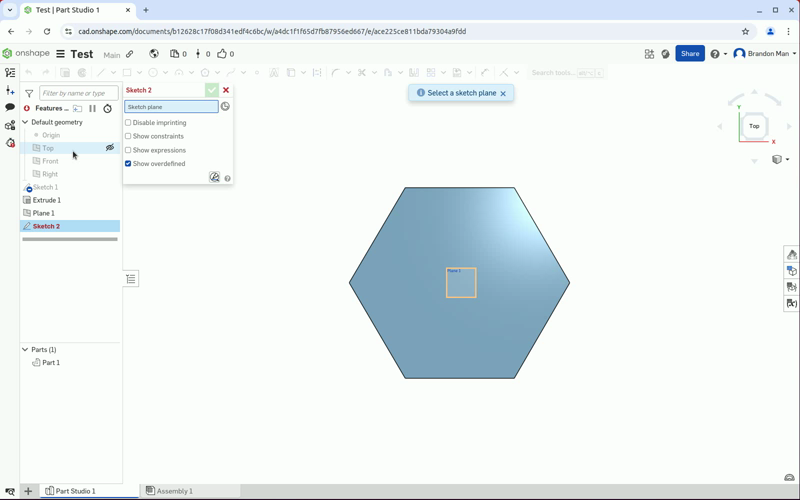
mouse_move(73, 215)
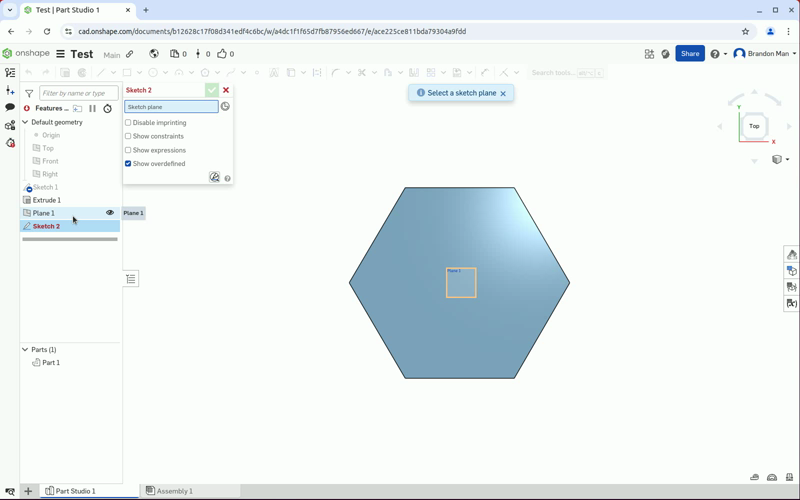
click(73, 215)
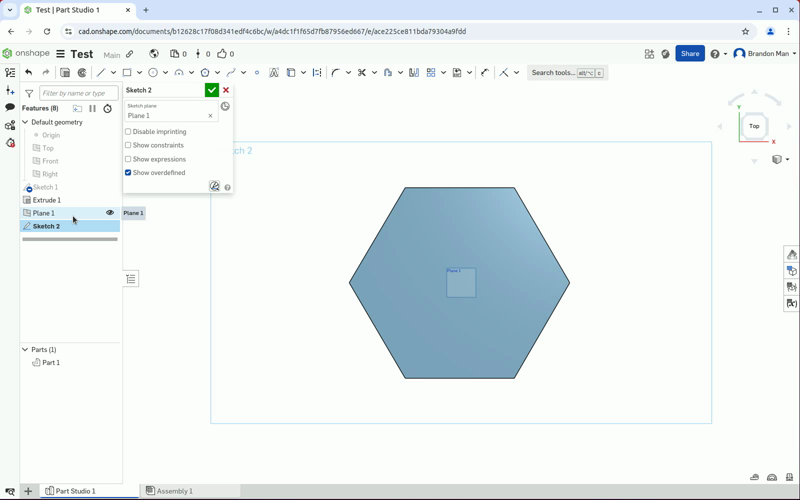
mouse_move(73, 352)
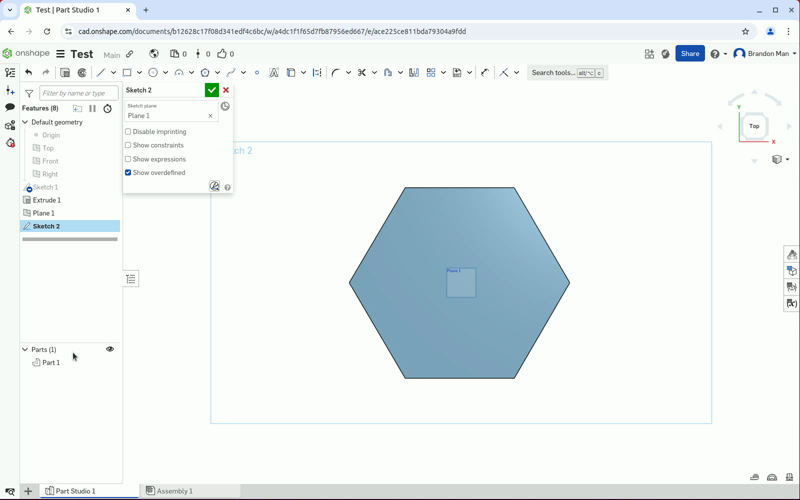
key(y)
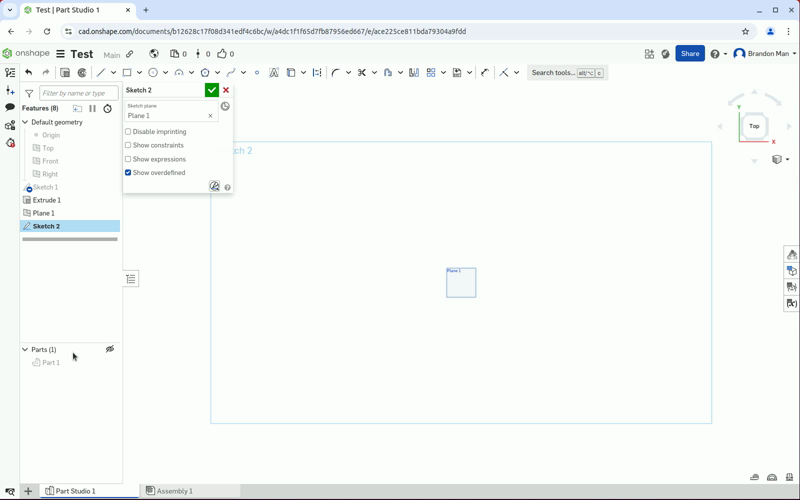
key(c)
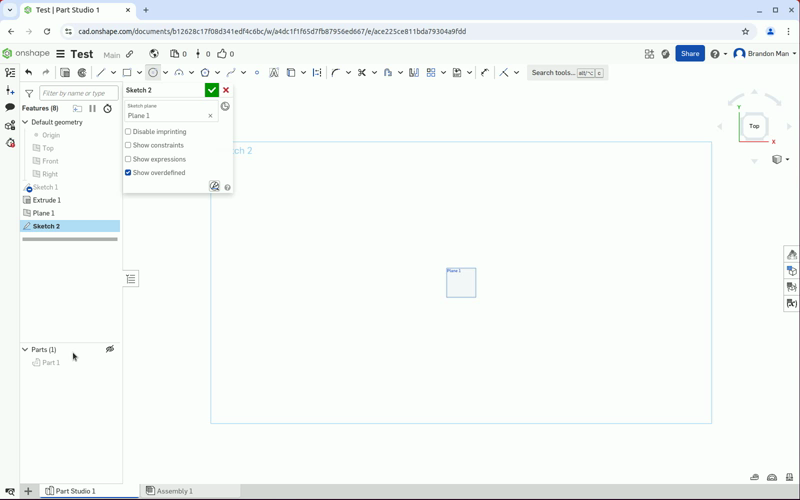
key_down(shift)
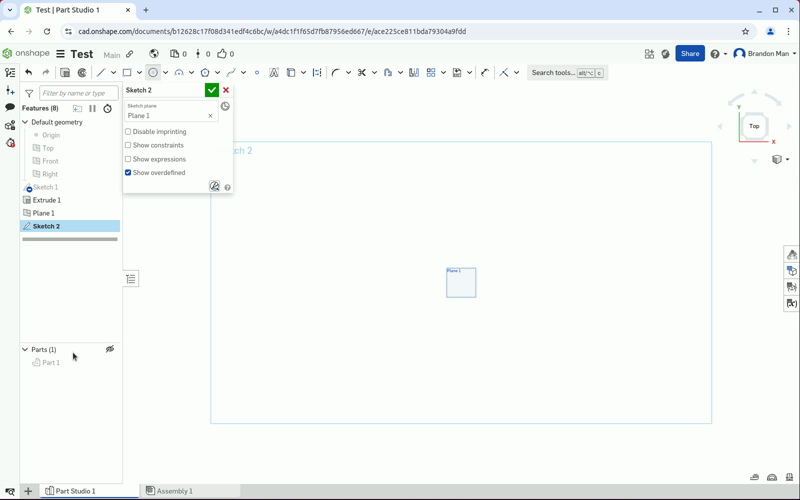
mouse_move(461, 282)
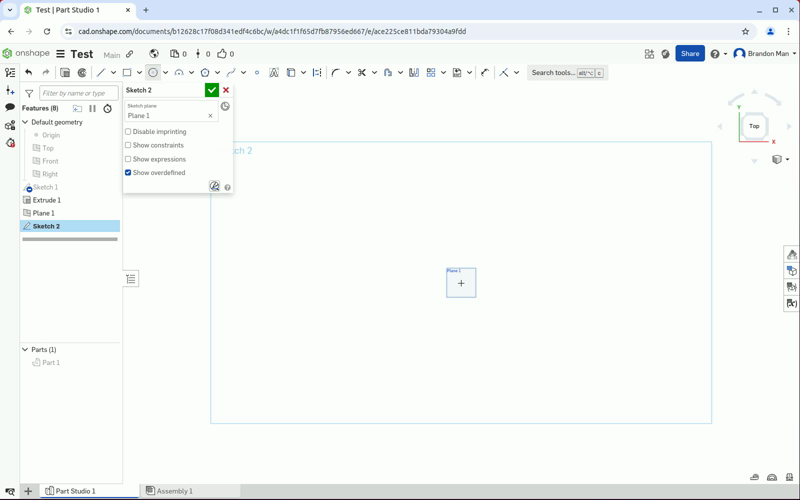
click(461, 282)
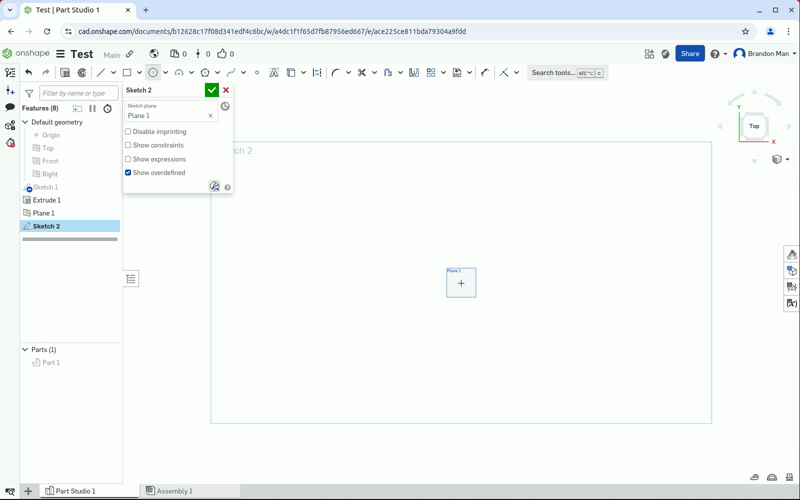
key_up(shift)
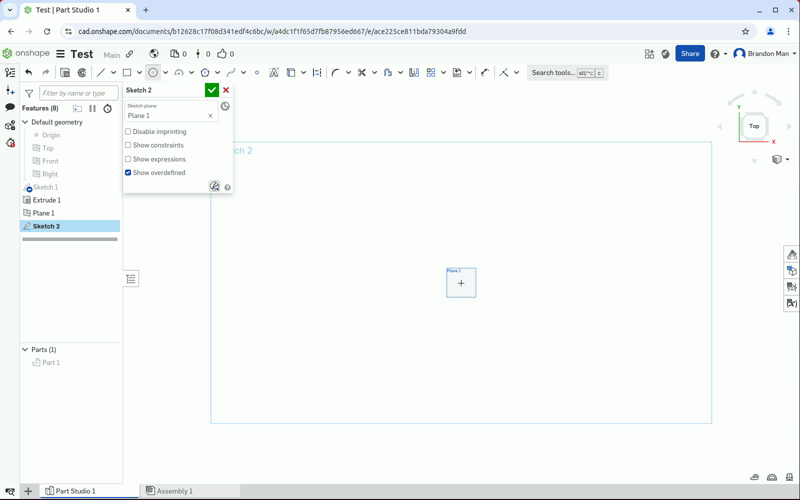
mouse_move(552, 282)
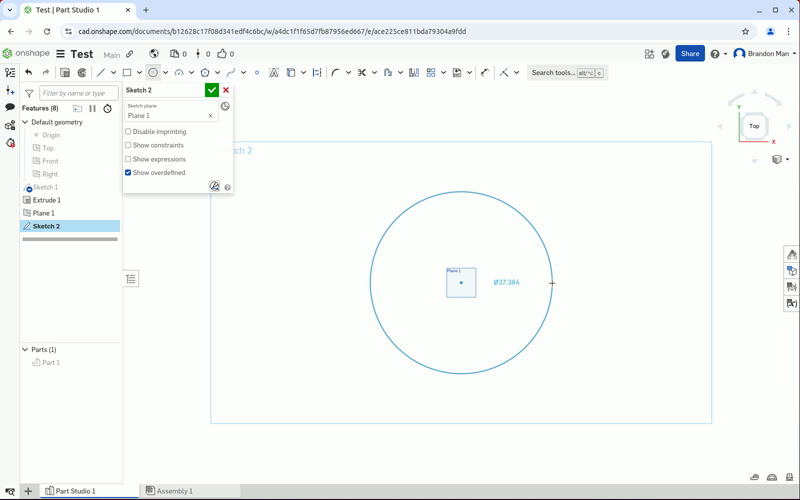
click(552, 282)
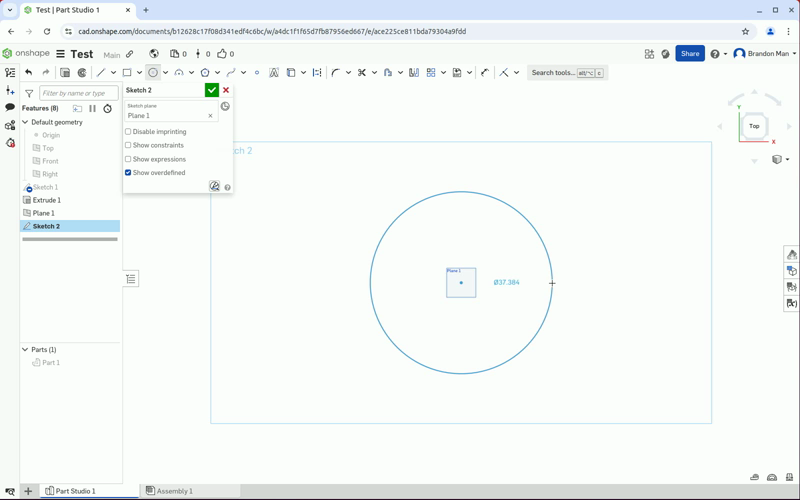
key(esc)
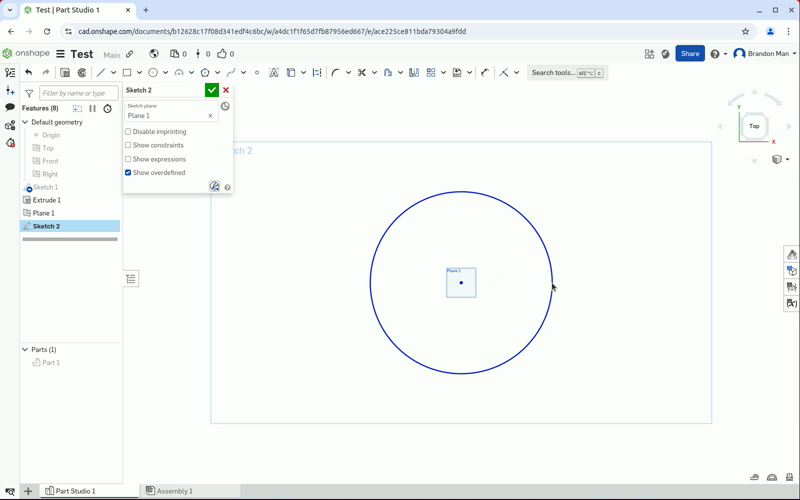
mouse_move(517, 300)
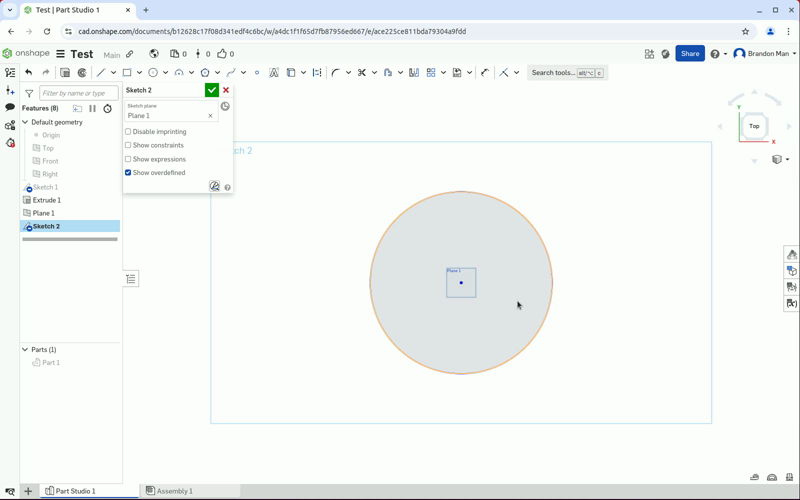
click(517, 300)
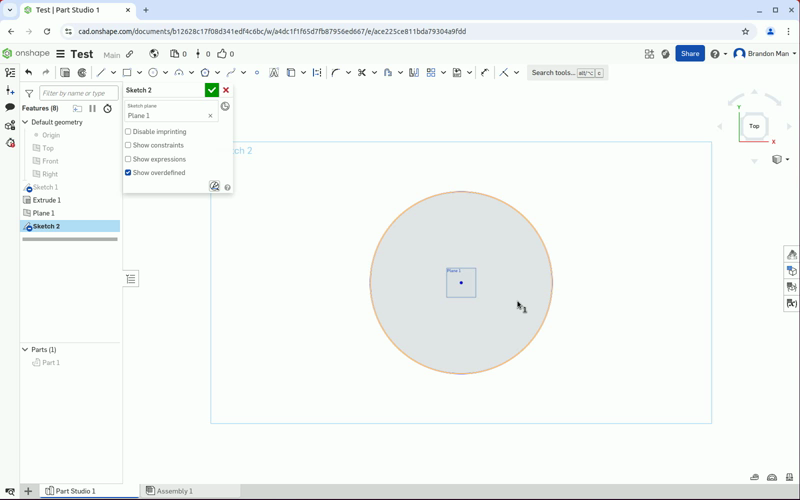
mouse_move(73, 352)
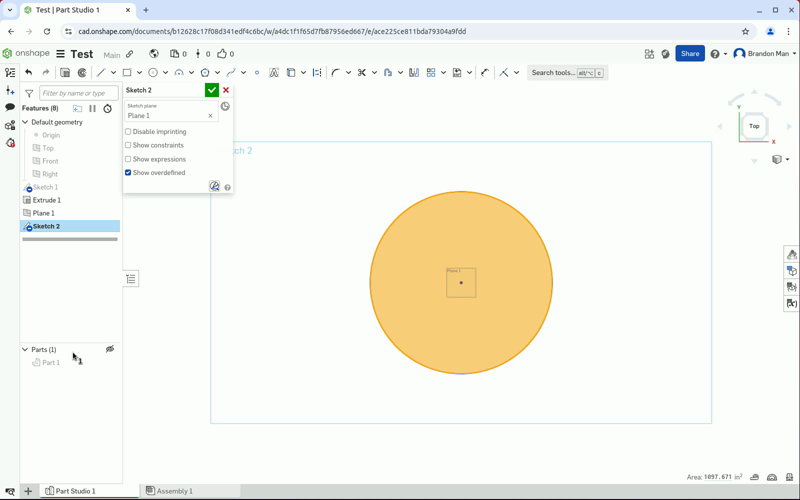
key(shift+y)
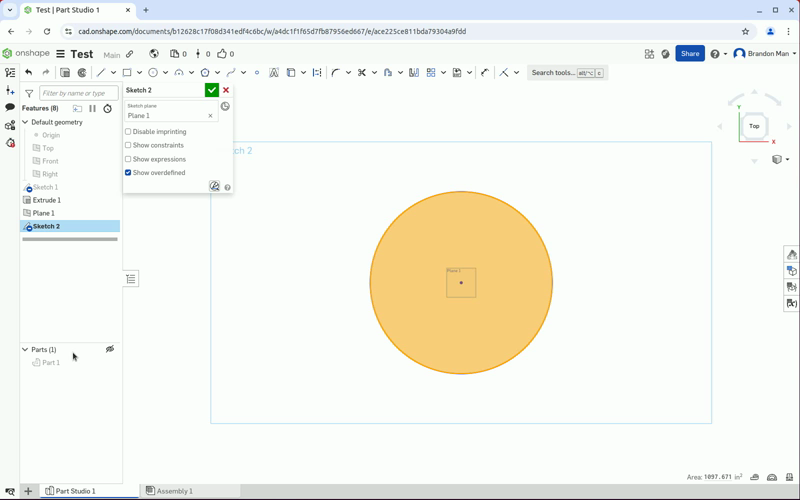
key(shift+e)
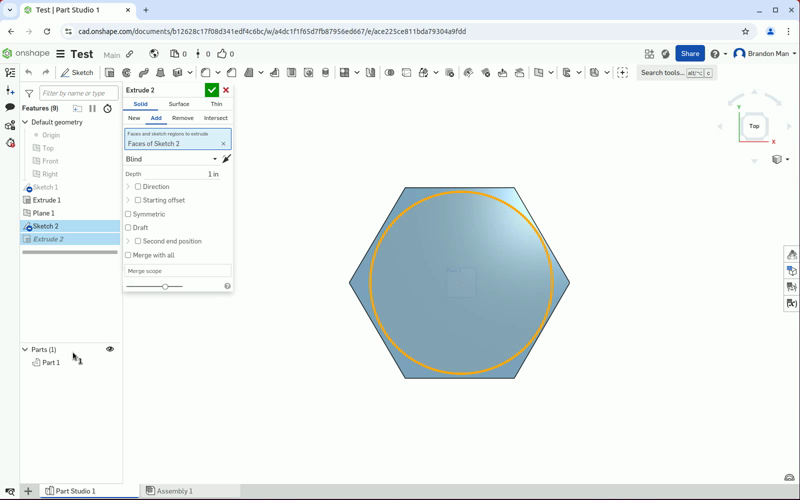
mouse_move(143, 106)
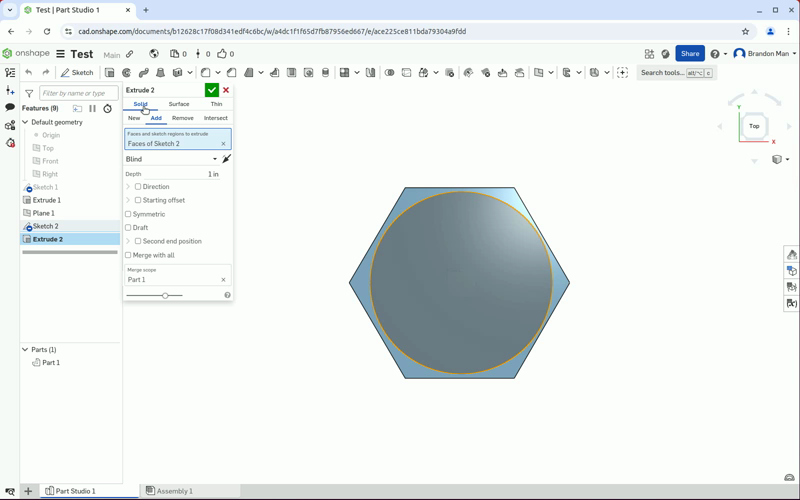
click(143, 106)
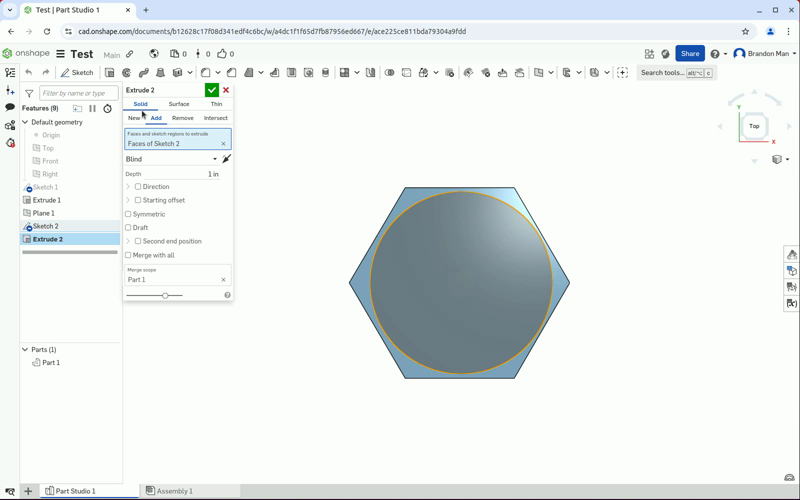
mouse_move(137, 120)
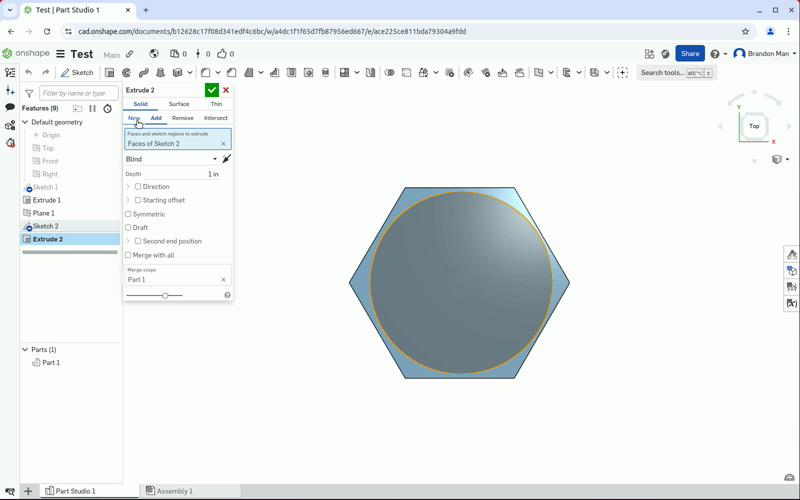
click(137, 120)
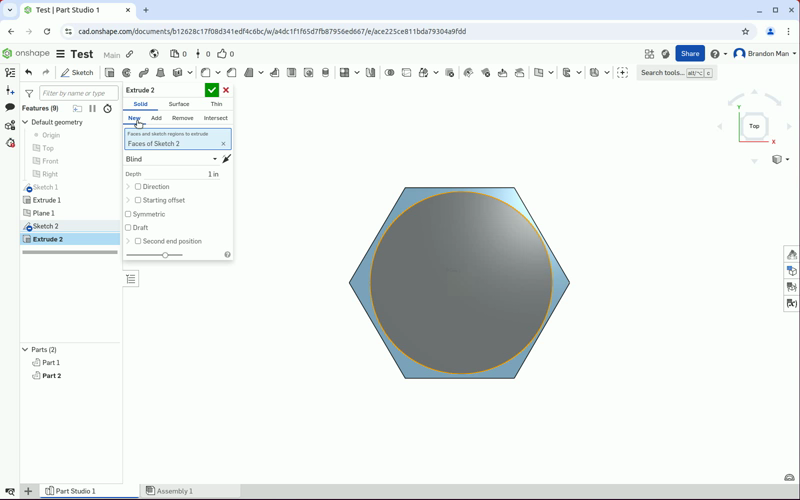
key(tab, 4)
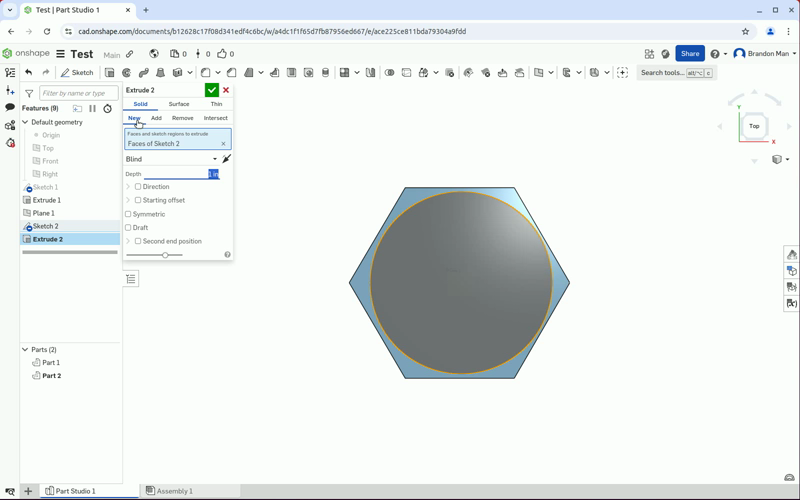
text(7.703)
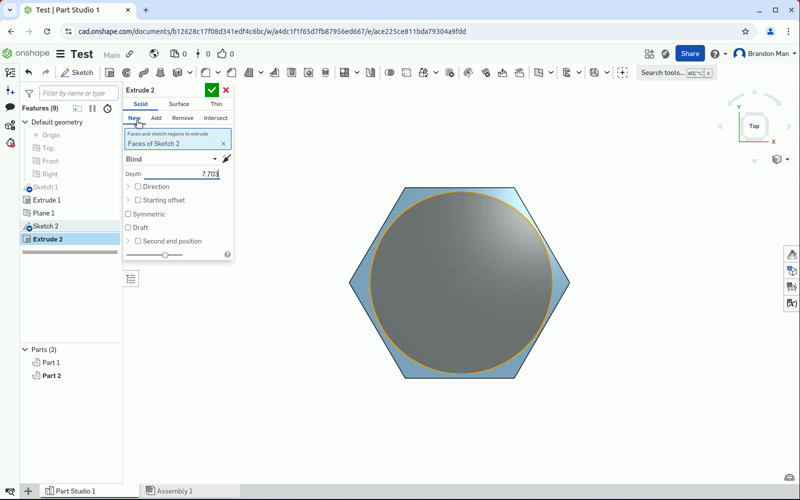
key(enter)
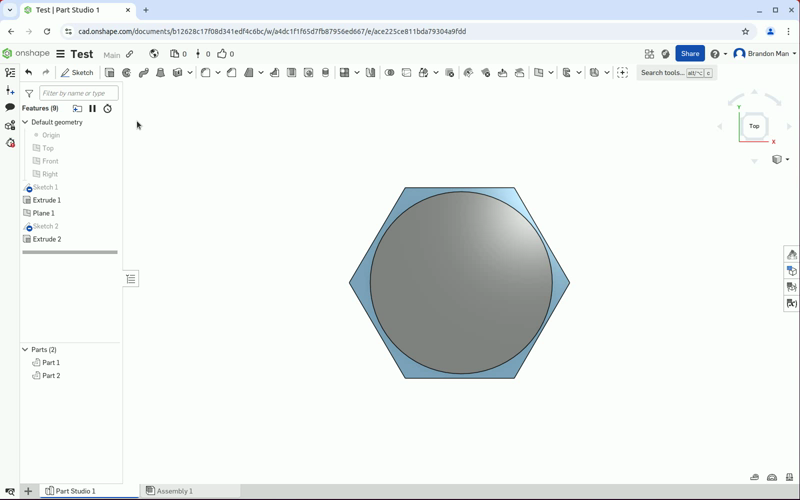
key(shift+h)
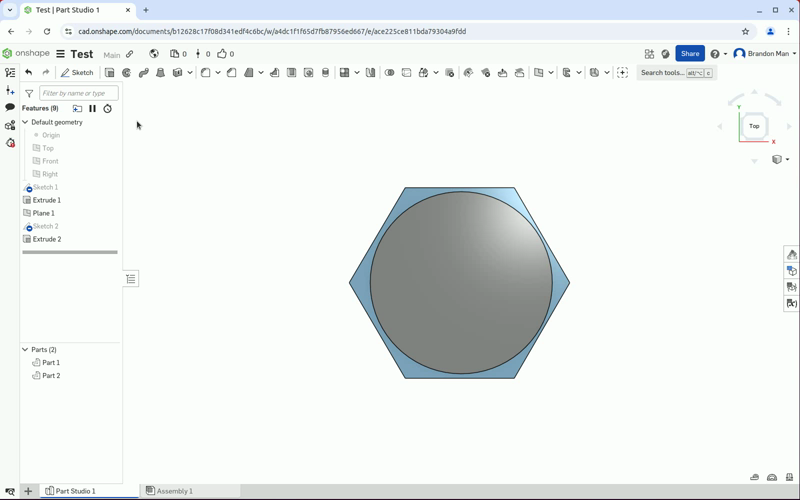
key(shift+h)
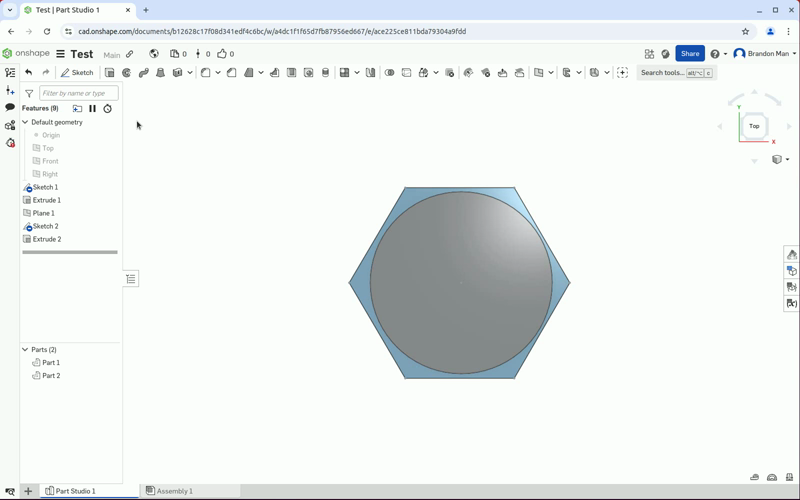
key(shift+7)
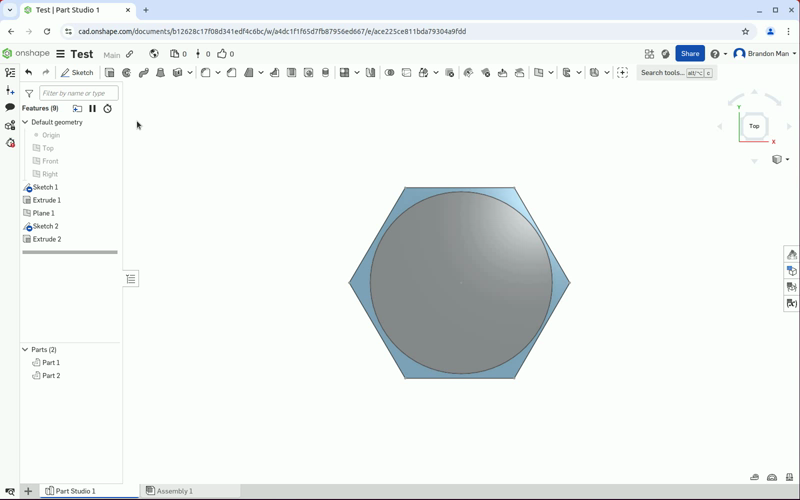
key(up, 3)
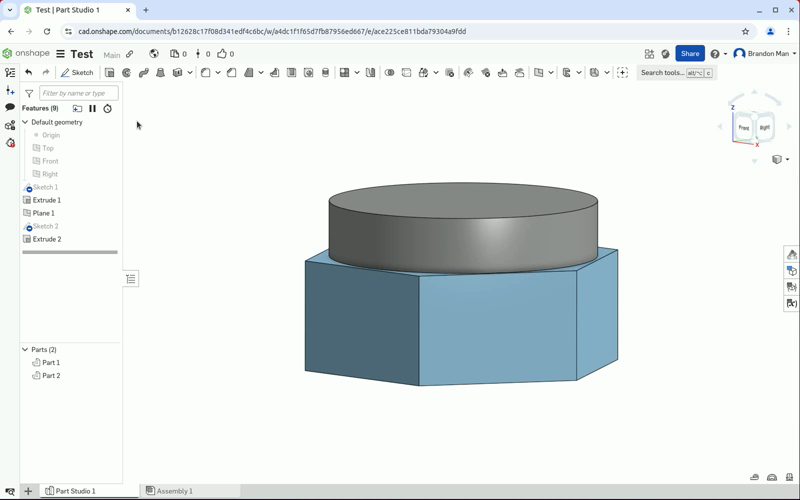
key(left, 3)
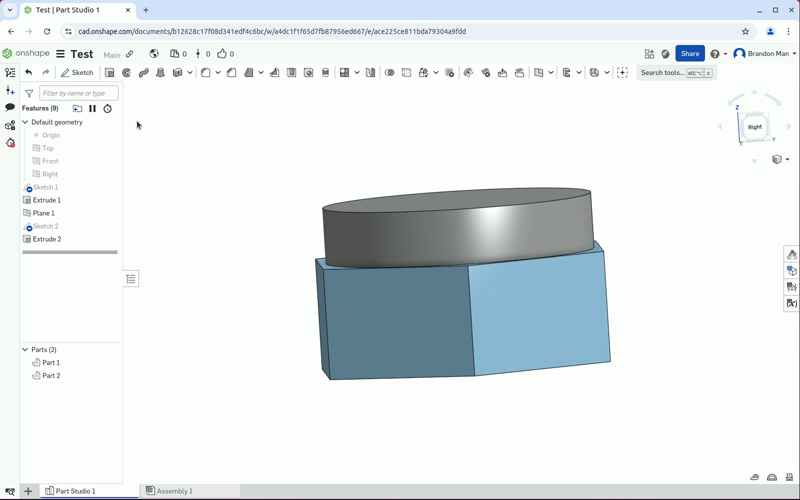
key(right, 3)
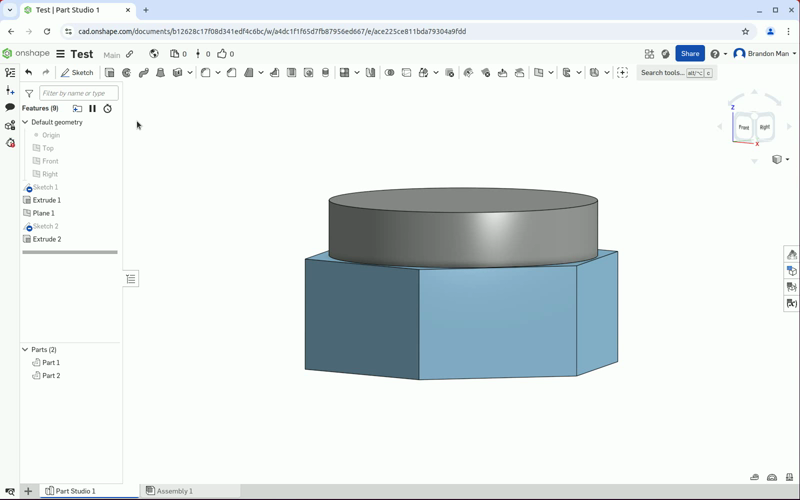
key(down, 3)
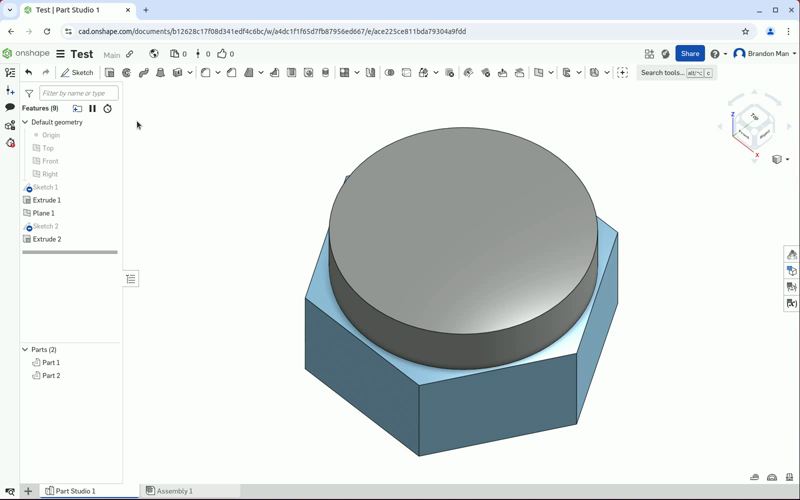
mouse_move(73, 189)
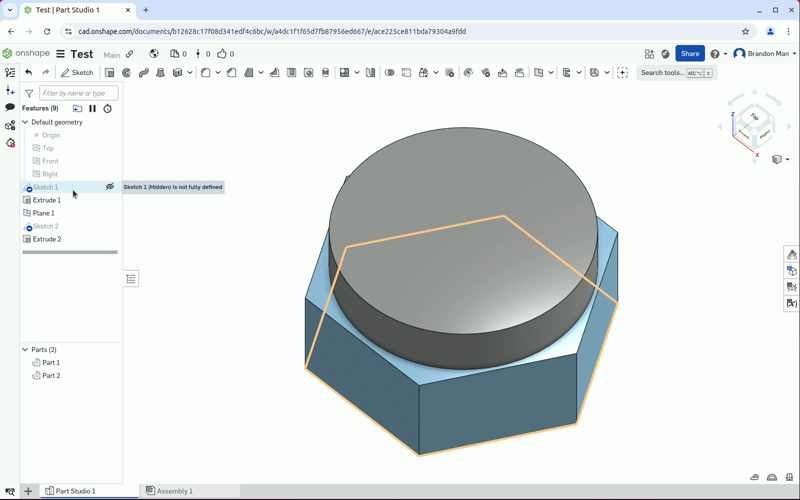
click(73, 189)